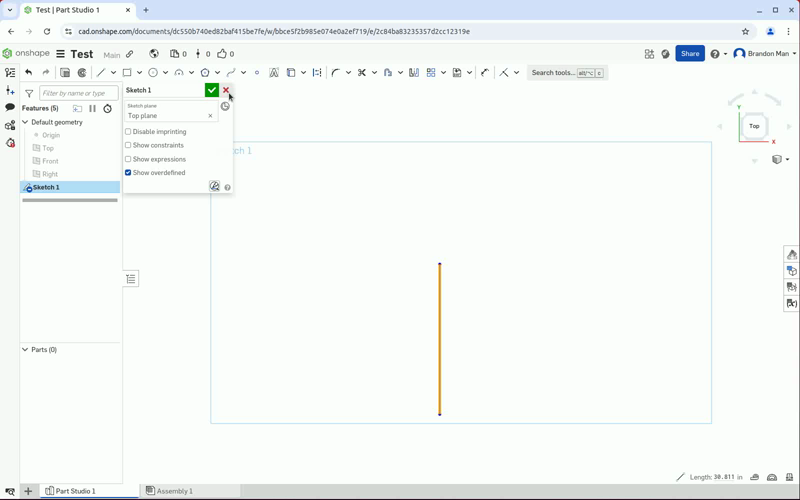
key(shift+h)
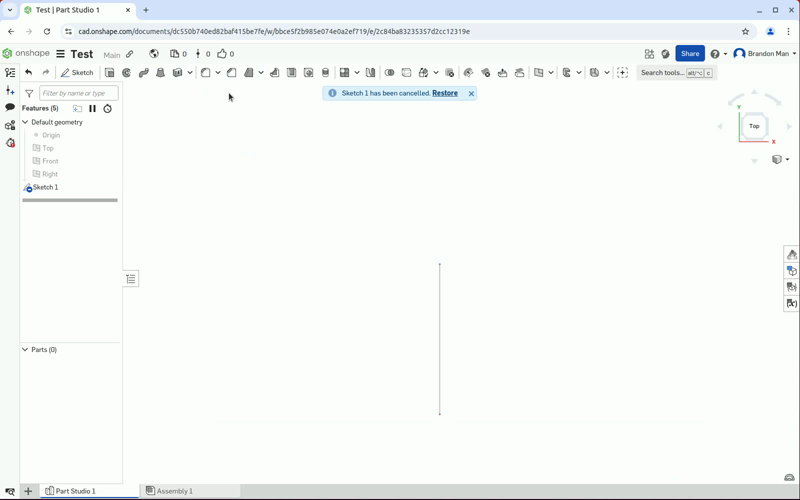
key(shift+s)
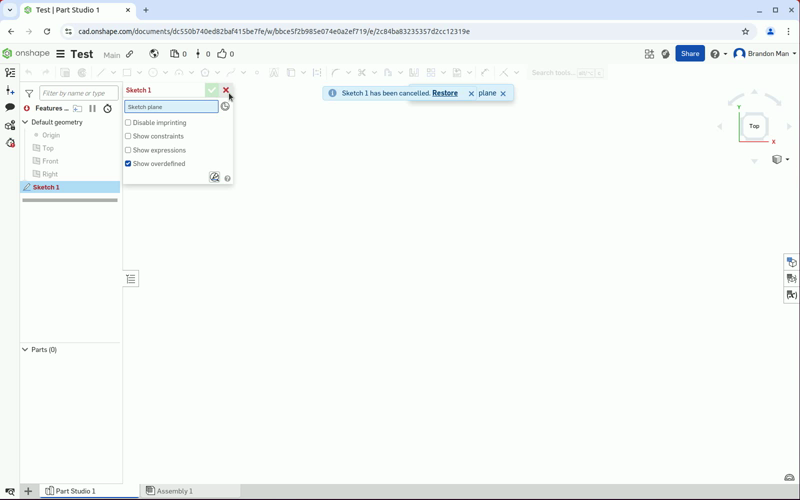
mouse_move(73, 150)
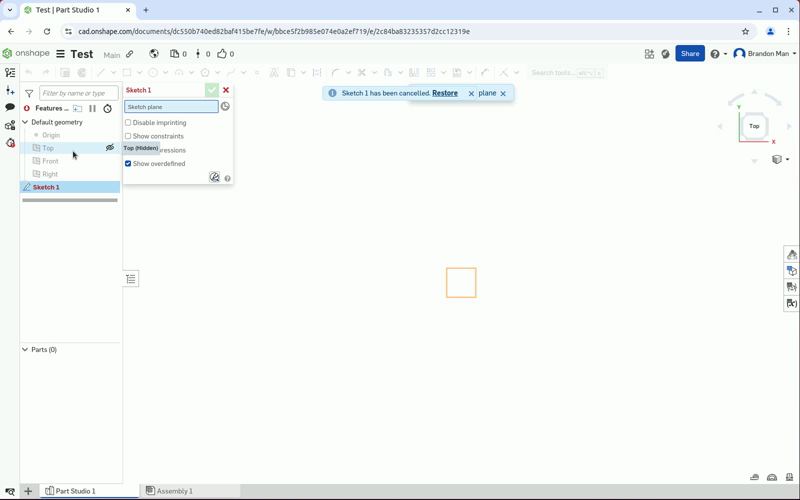
click(73, 150)
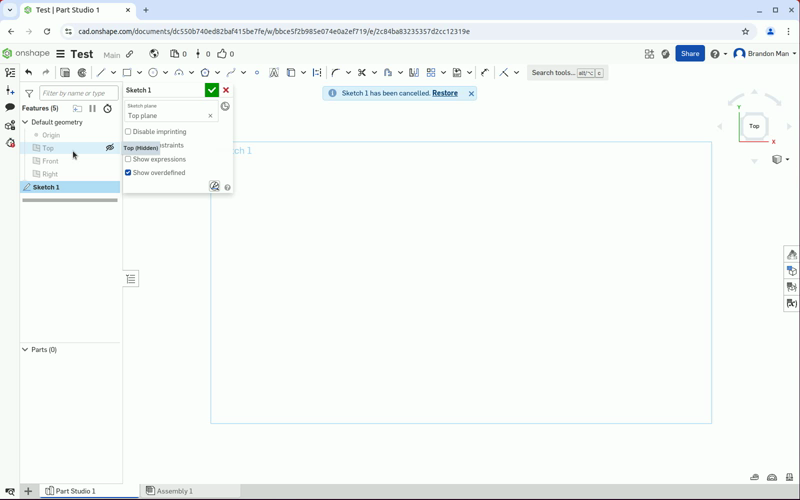
mouse_move(73, 352)
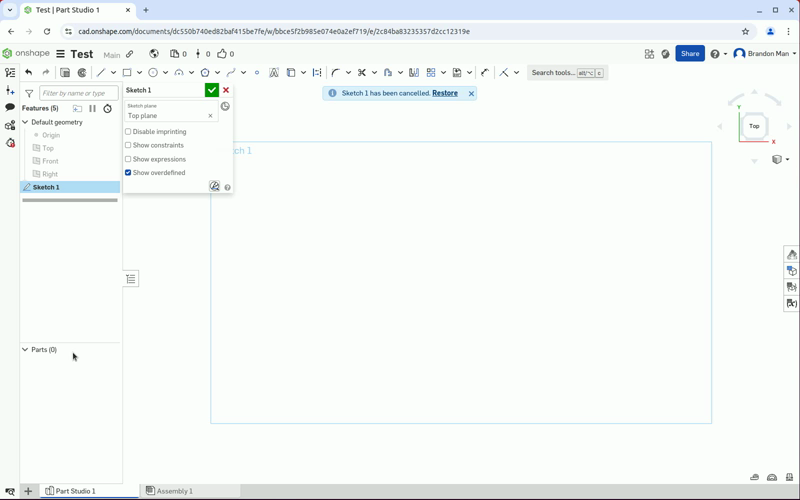
key(y)
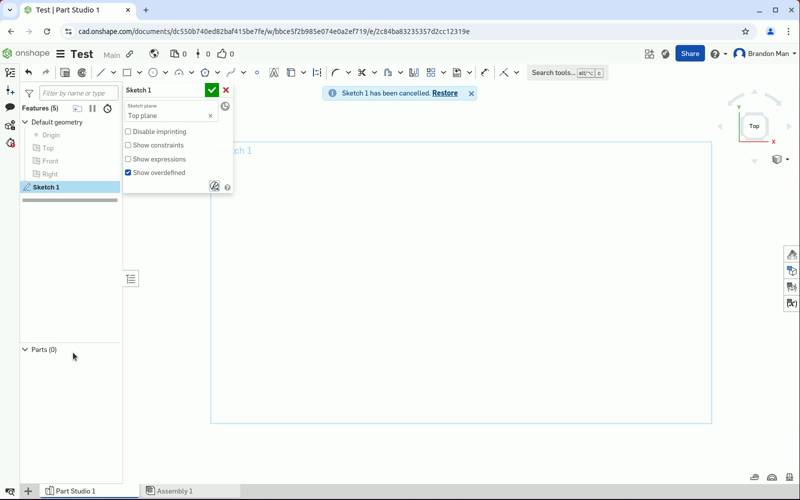
key(c)
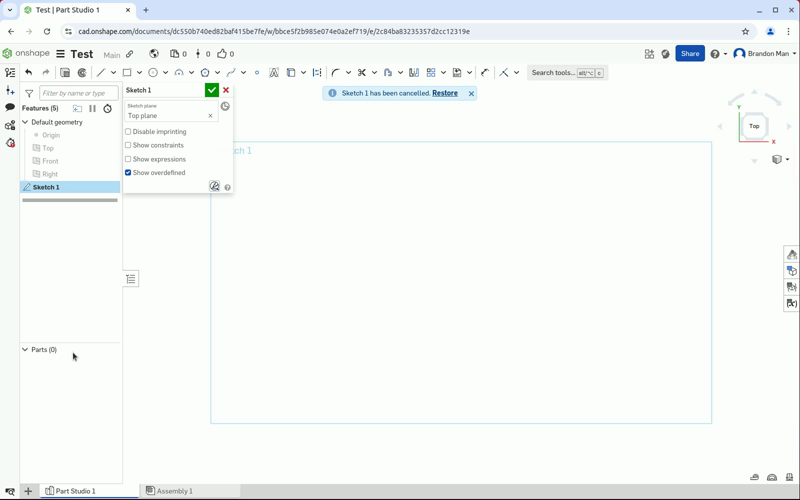
key_down(shift)
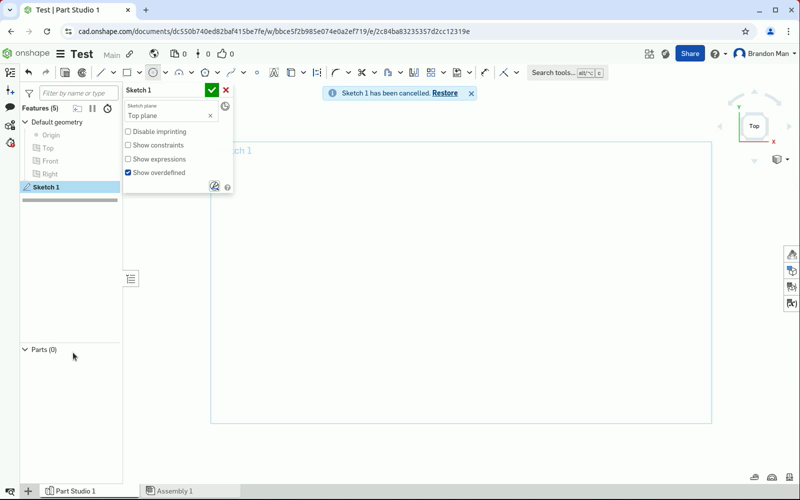
mouse_move(547, 282)
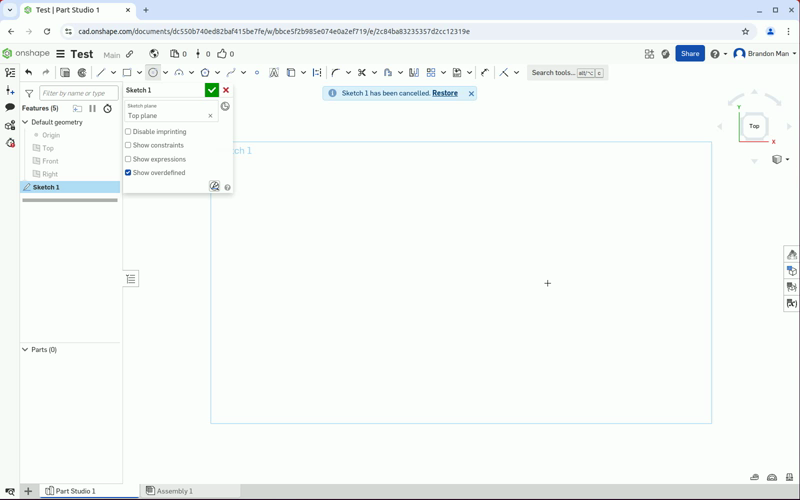
click(547, 282)
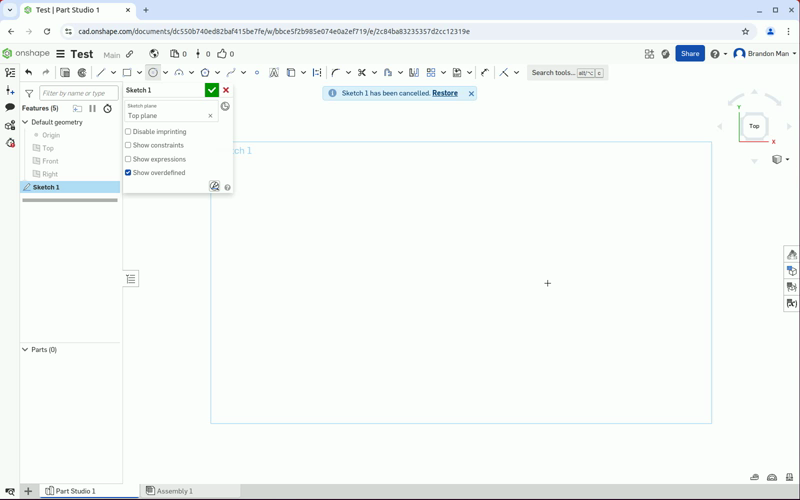
key_up(shift)
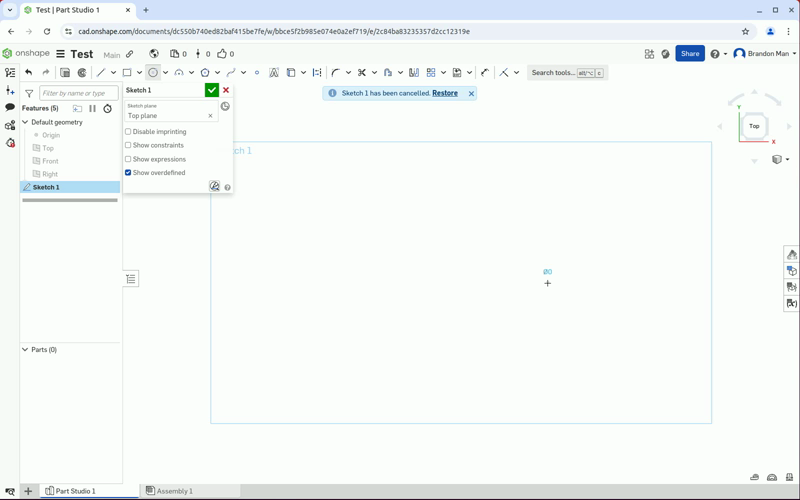
mouse_move(573, 282)
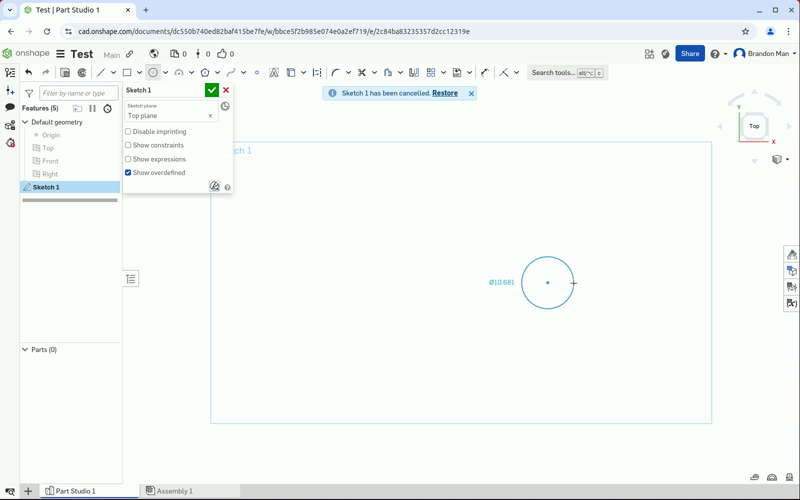
click(573, 282)
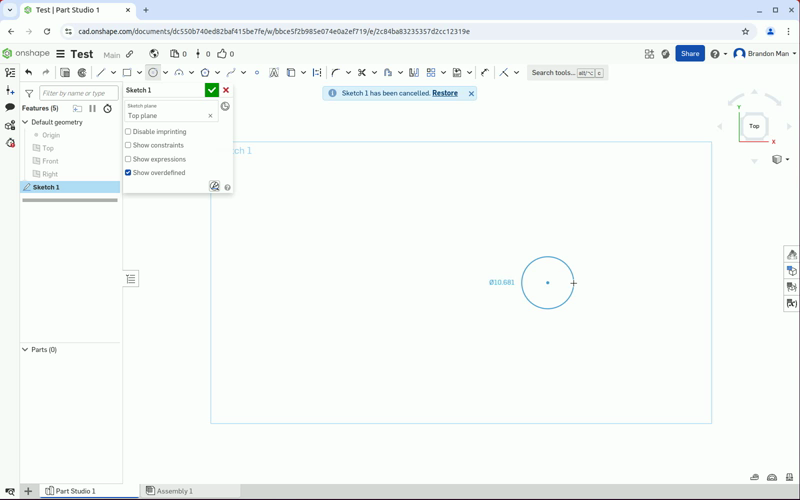
key(esc)
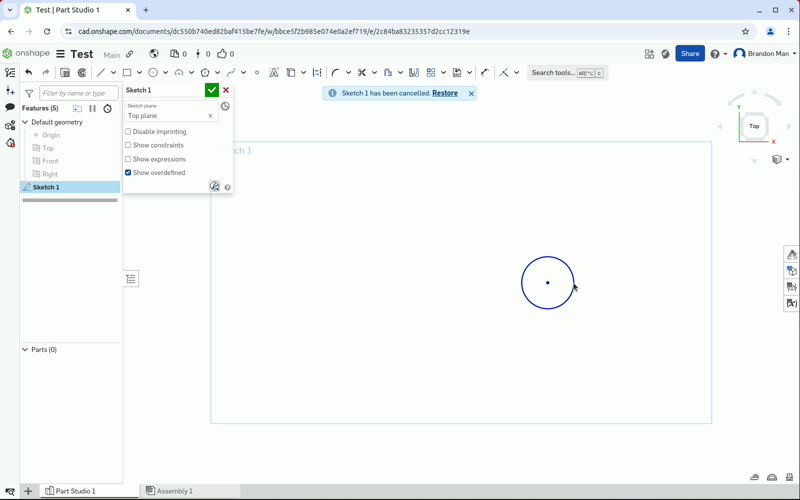
key(c)
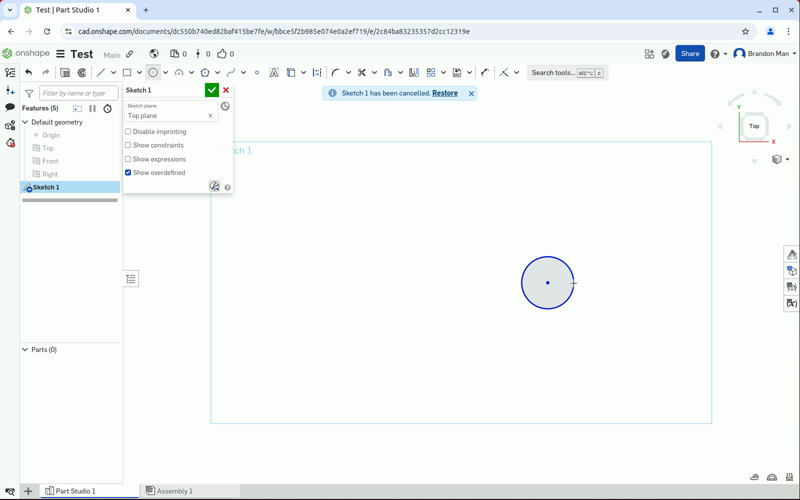
key_down(shift)
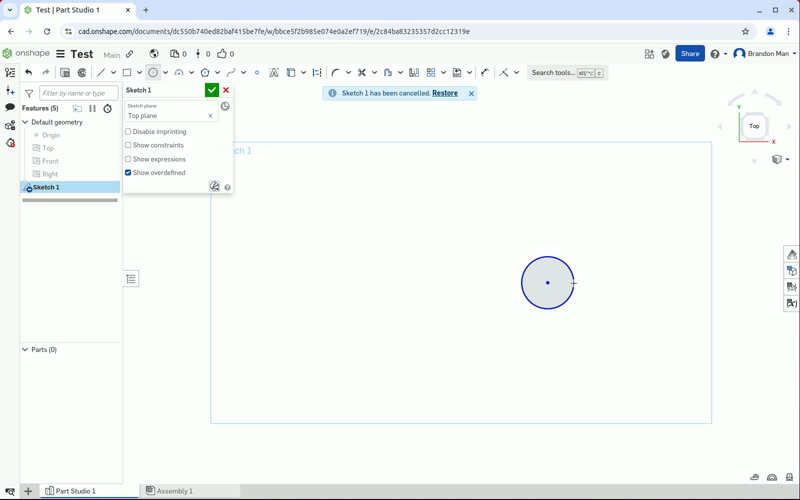
mouse_move(547, 282)
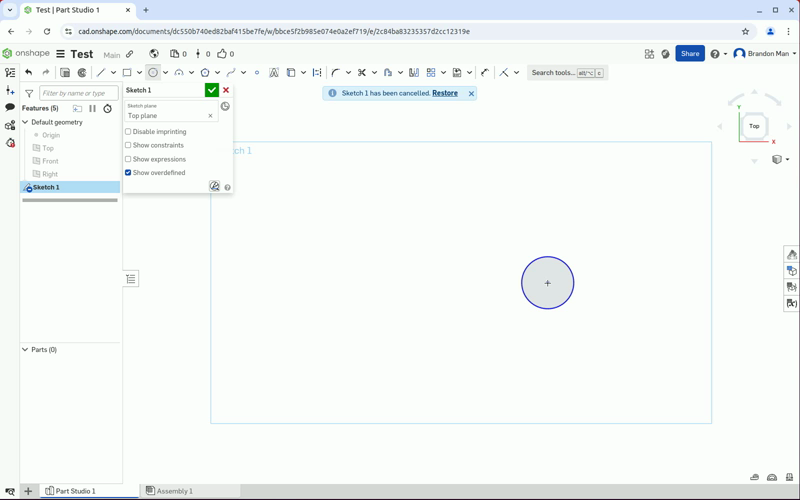
click(547, 282)
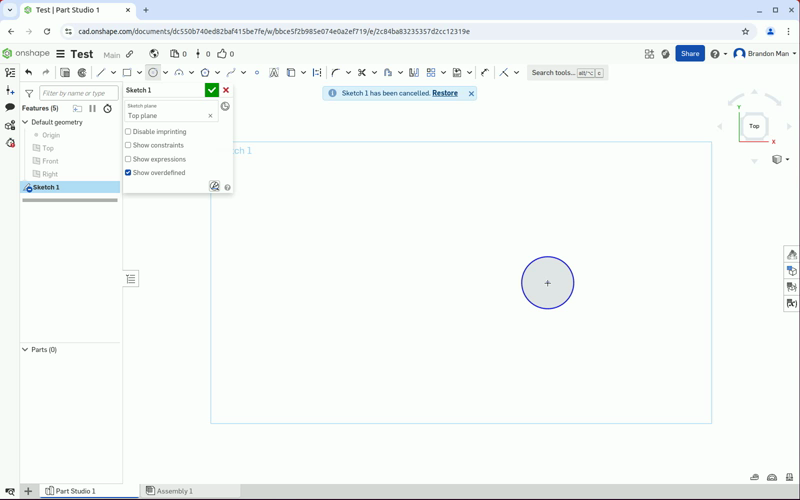
key_up(shift)
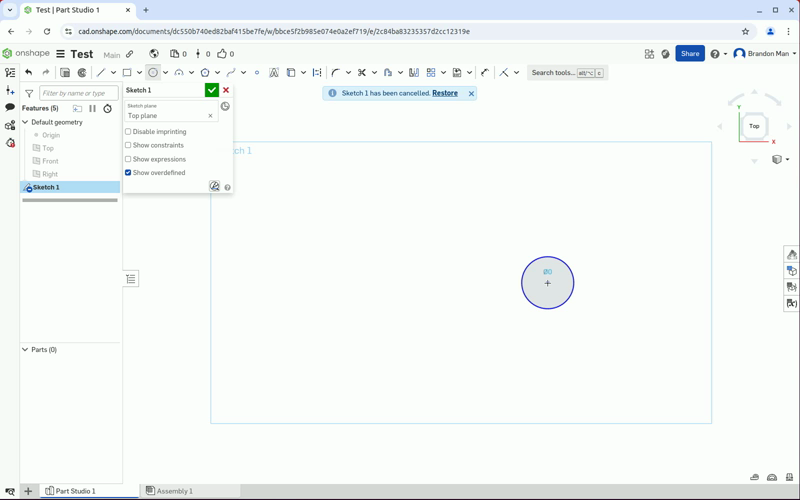
mouse_move(557, 282)
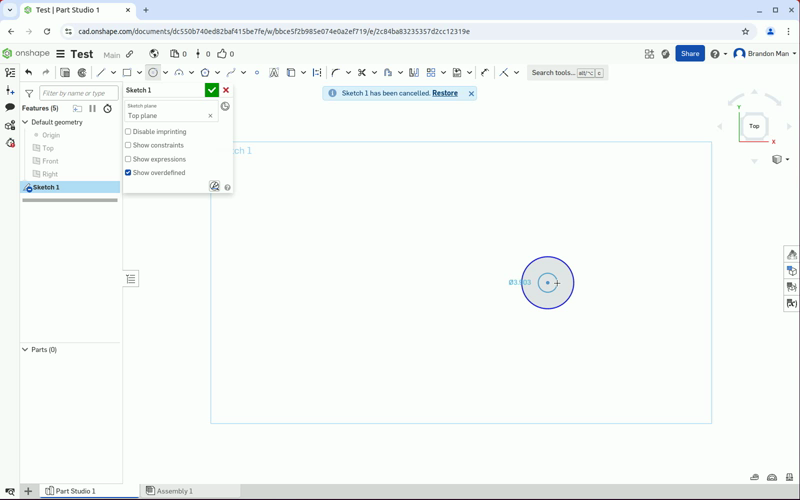
click(557, 282)
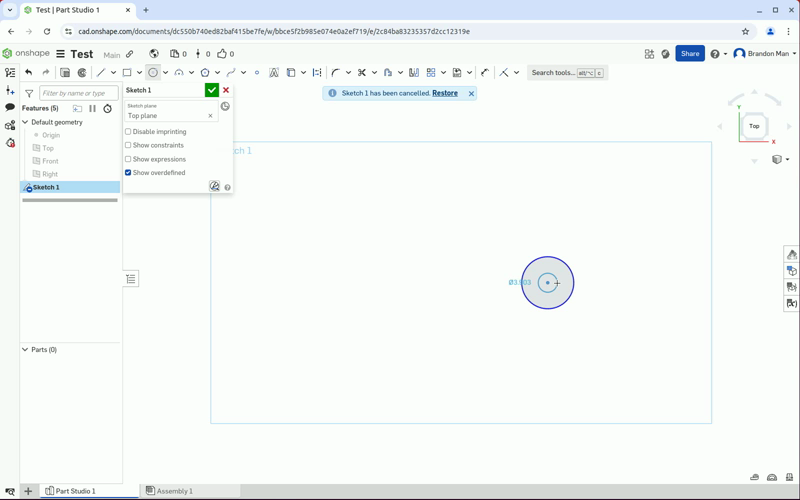
key(esc)
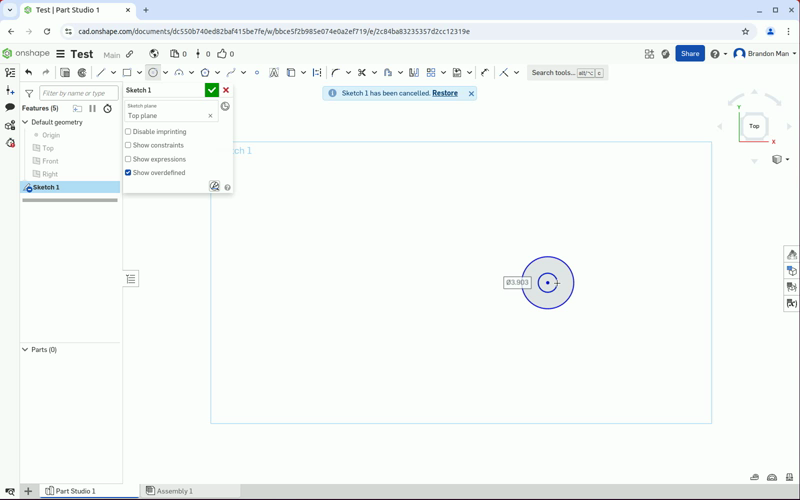
mouse_move(567, 277)
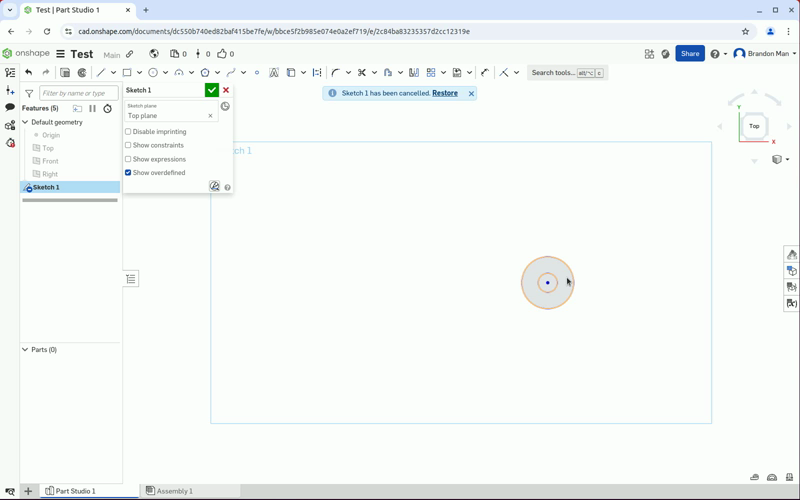
click(567, 277)
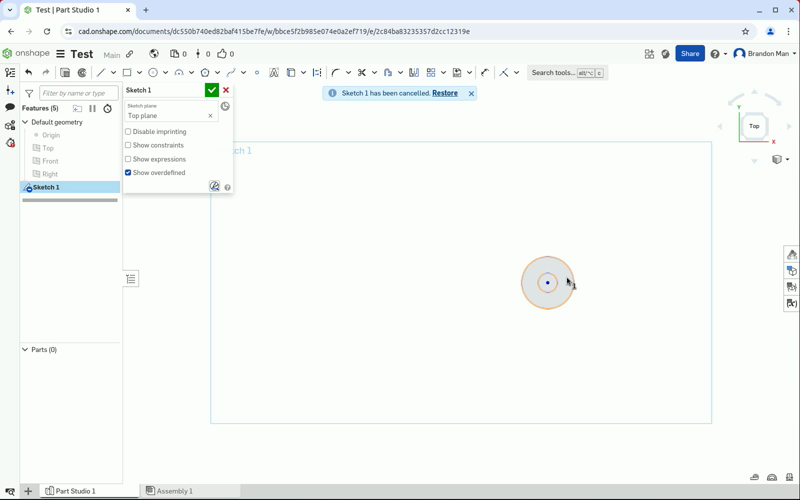
mouse_move(73, 352)
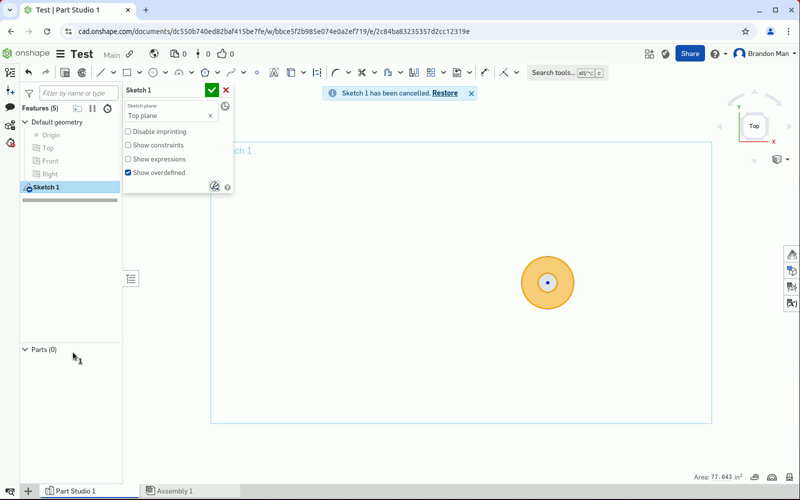
key(shift+y)
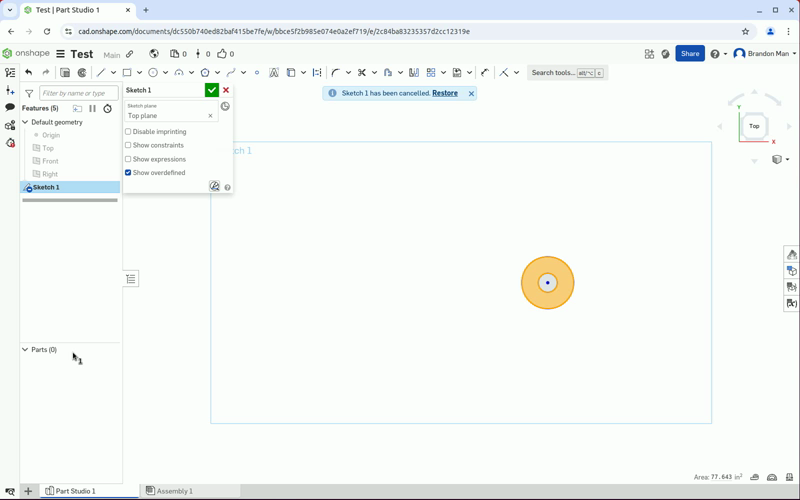
key(shift+e)
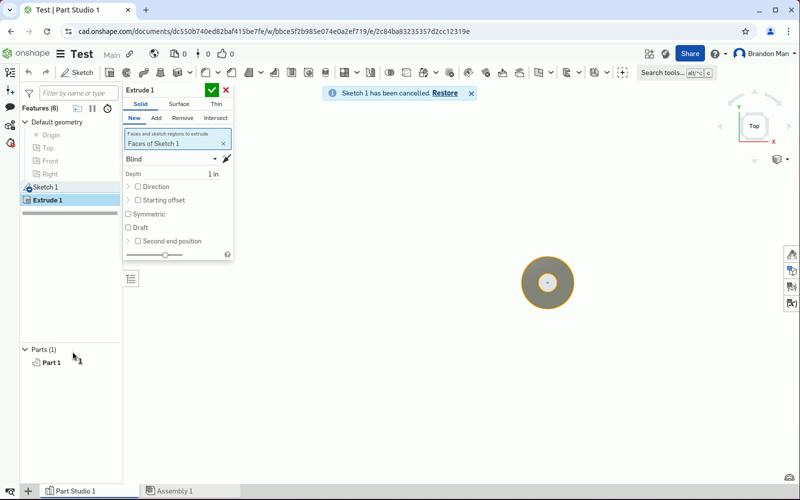
mouse_move(143, 106)
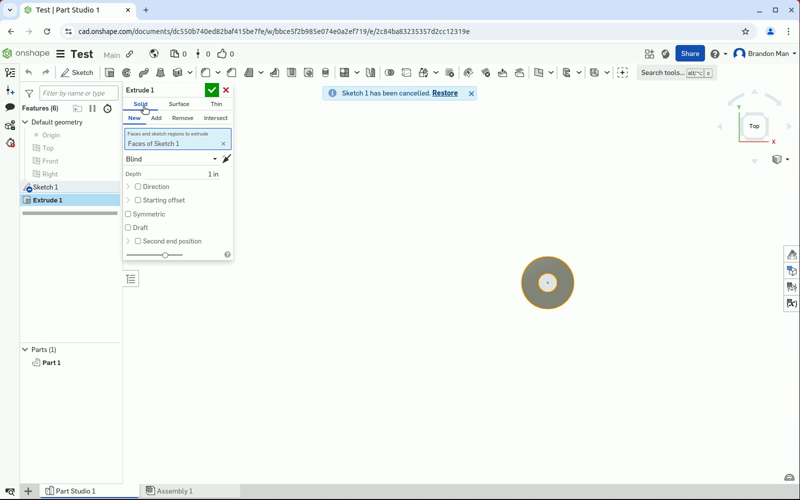
click(143, 106)
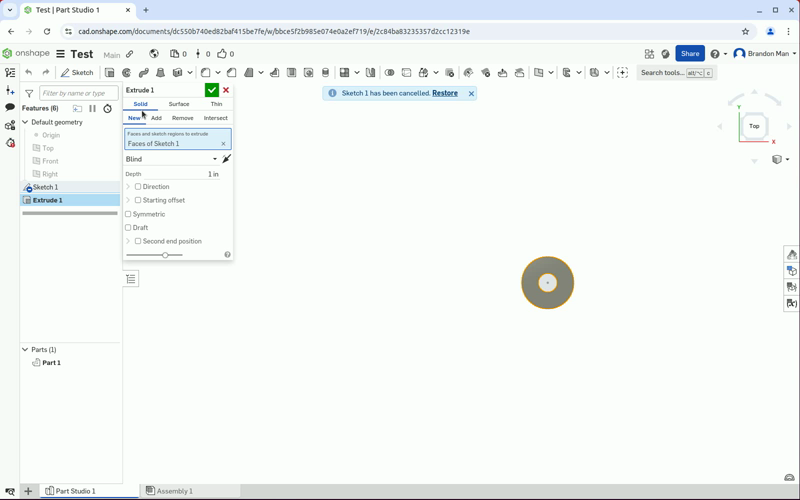
mouse_move(137, 120)
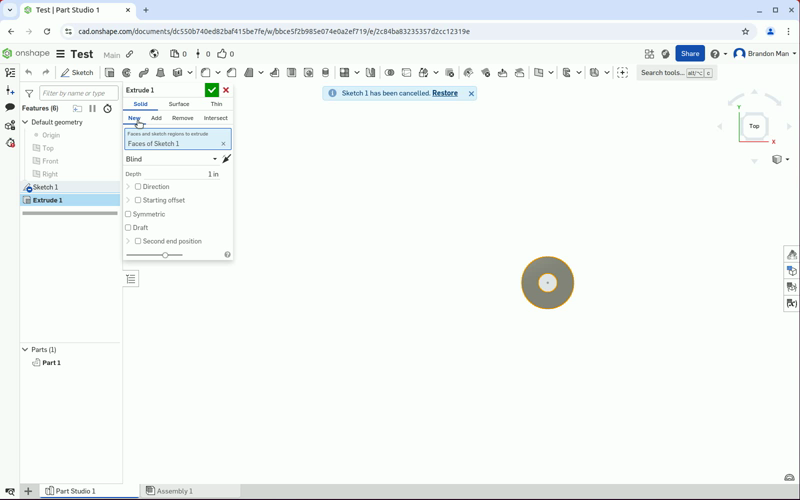
click(137, 120)
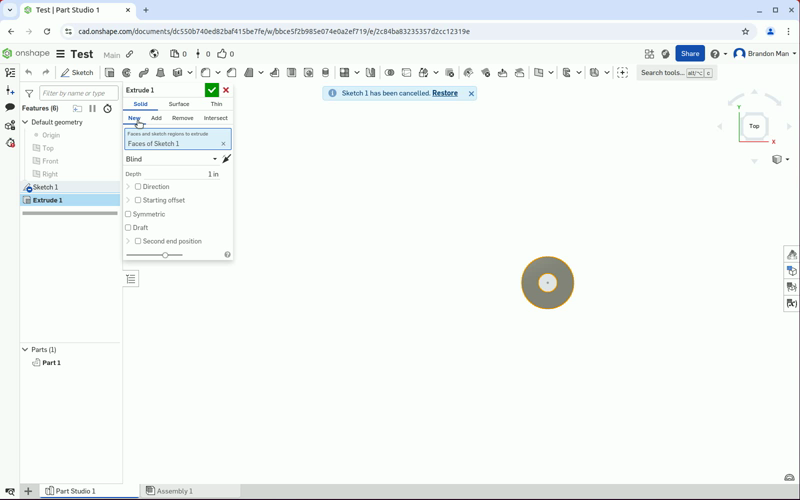
key(tab, 4)
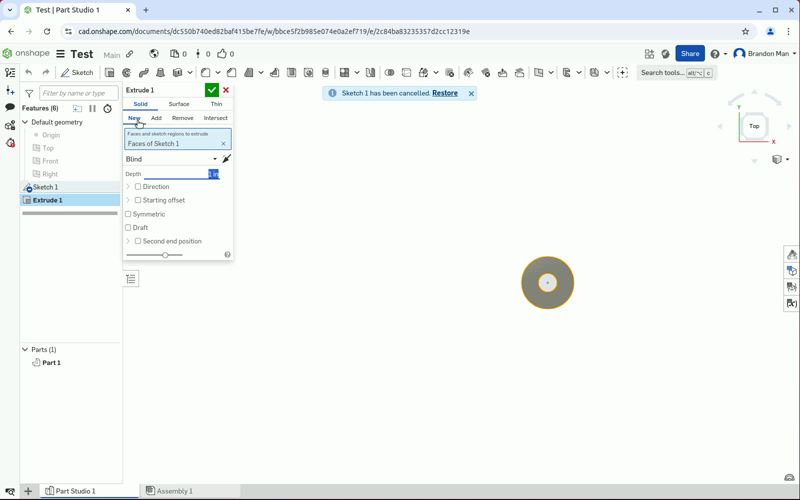
text(0.963)
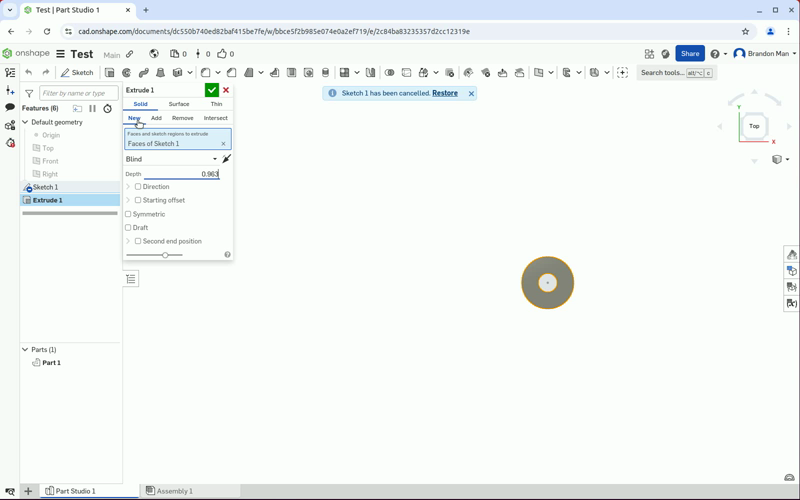
key(enter)
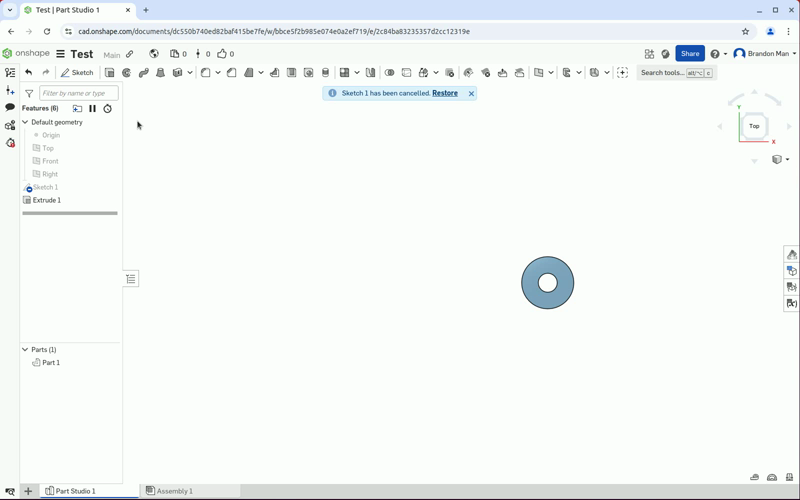
key(shift+h)
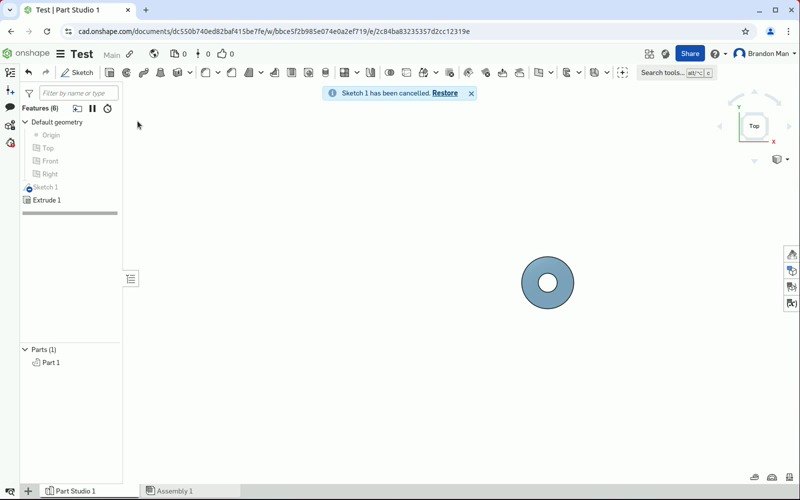
key(shift+h)
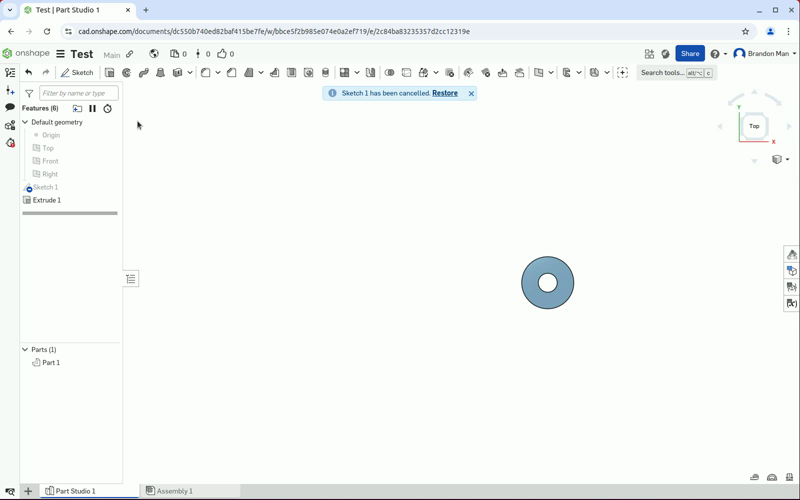
mouse_move(73, 189)
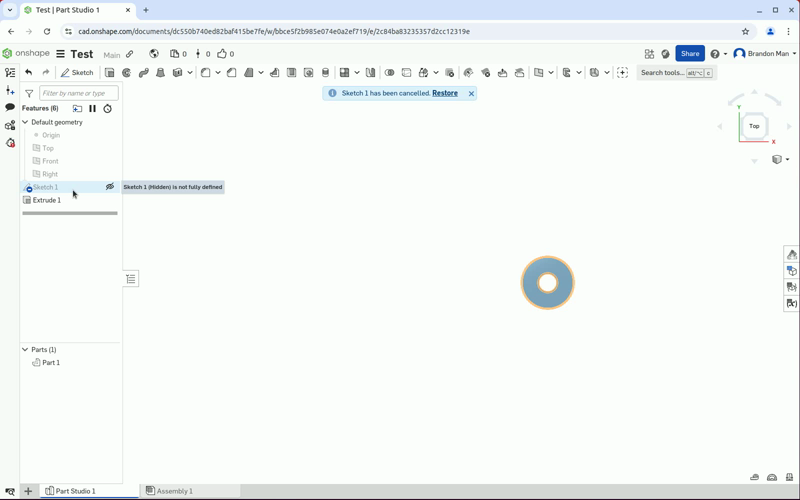
click(73, 189)
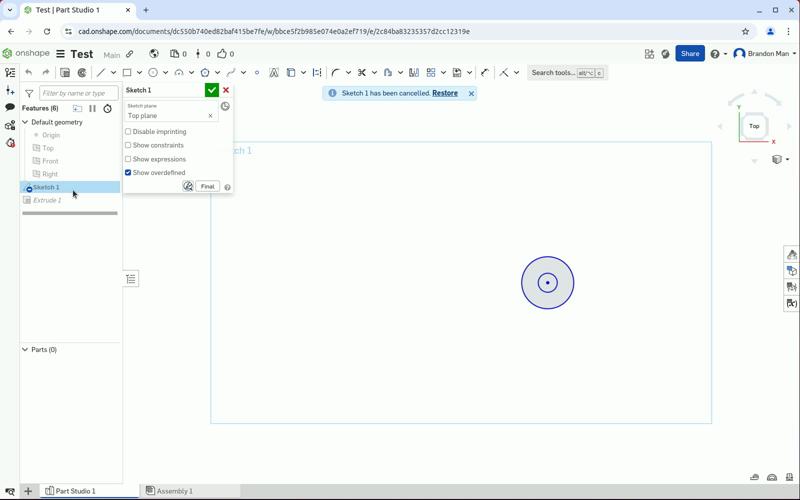
mouse_move(229, 92)
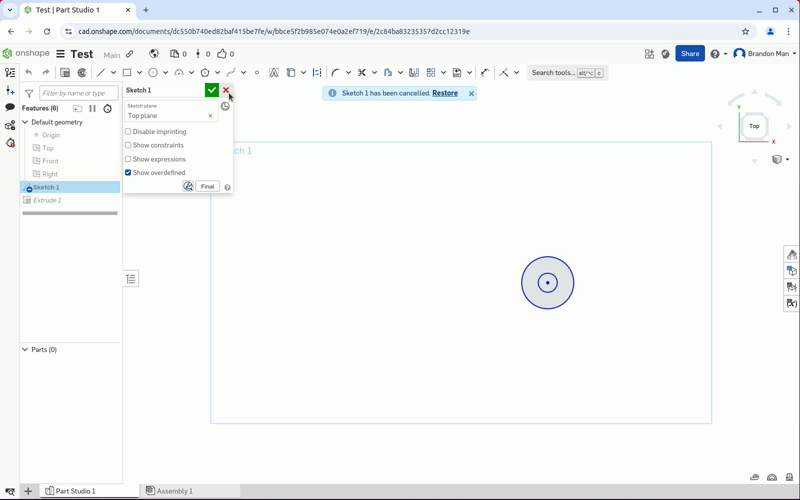
click(229, 92)
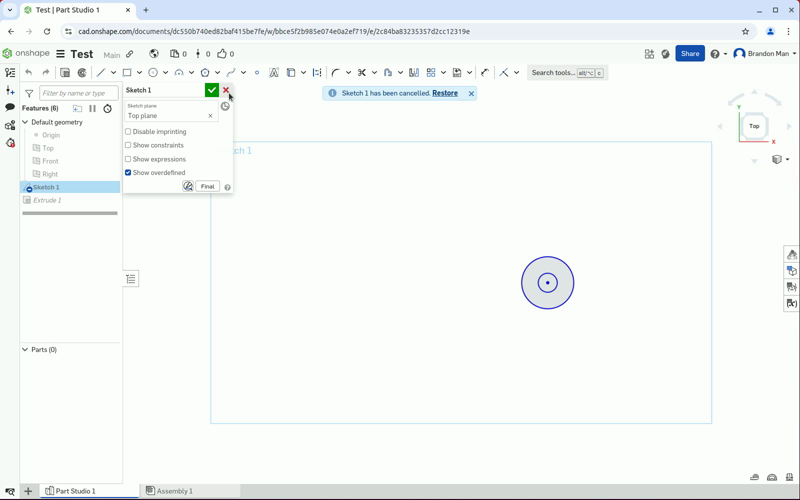
key(shift+s)
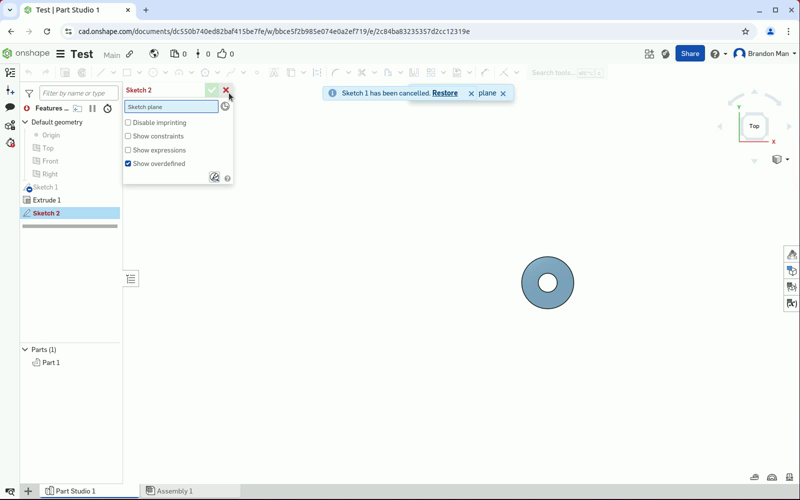
mouse_move(73, 150)
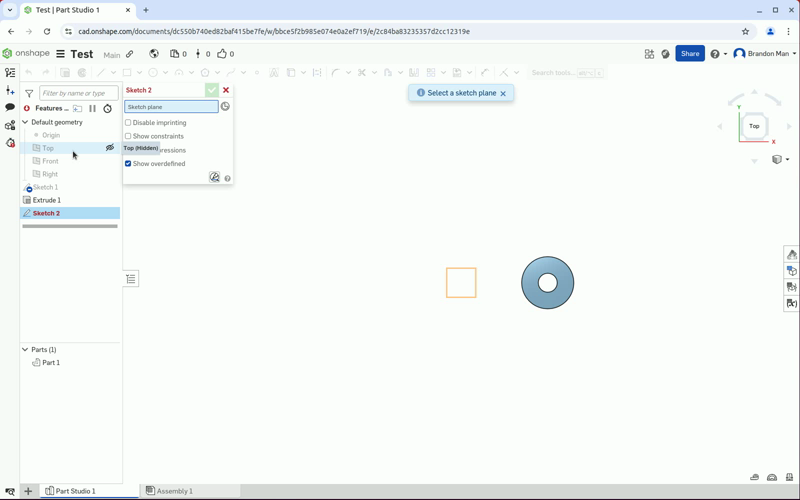
click(73, 150)
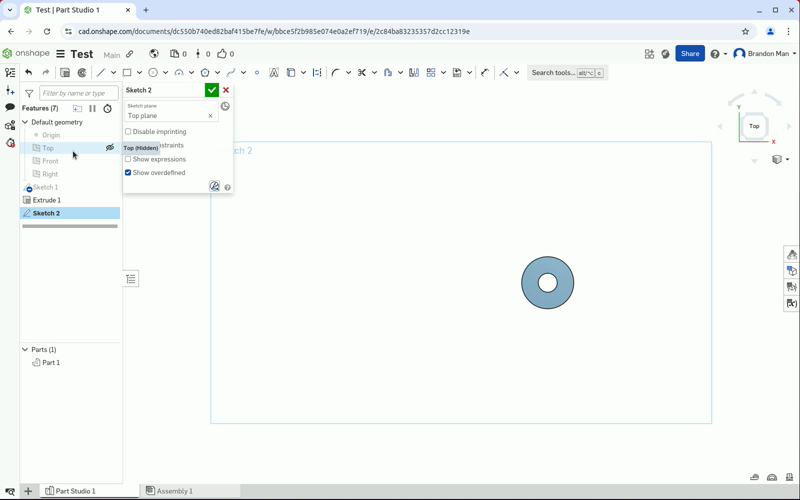
mouse_move(73, 352)
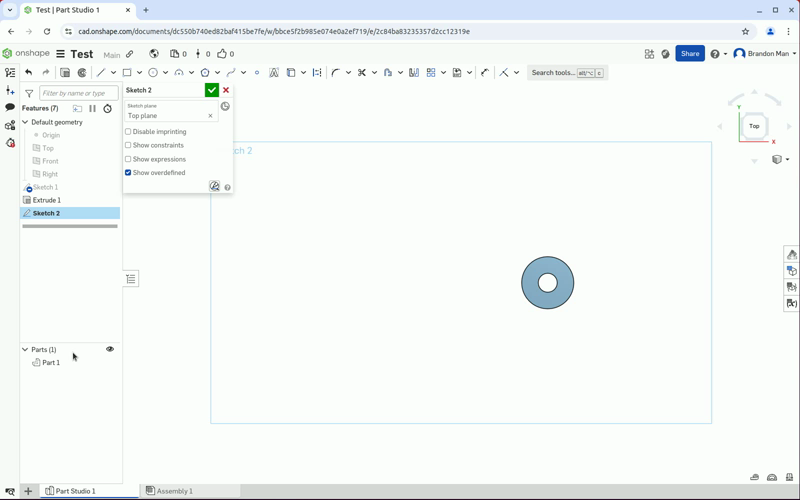
key(y)
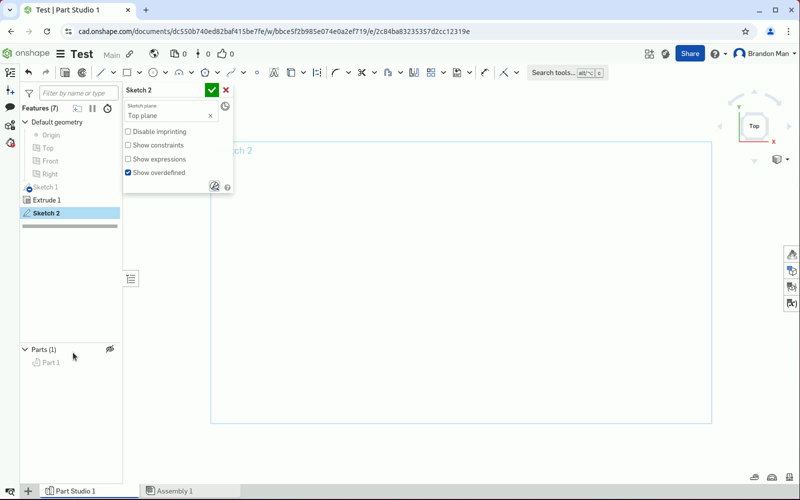
key(c)
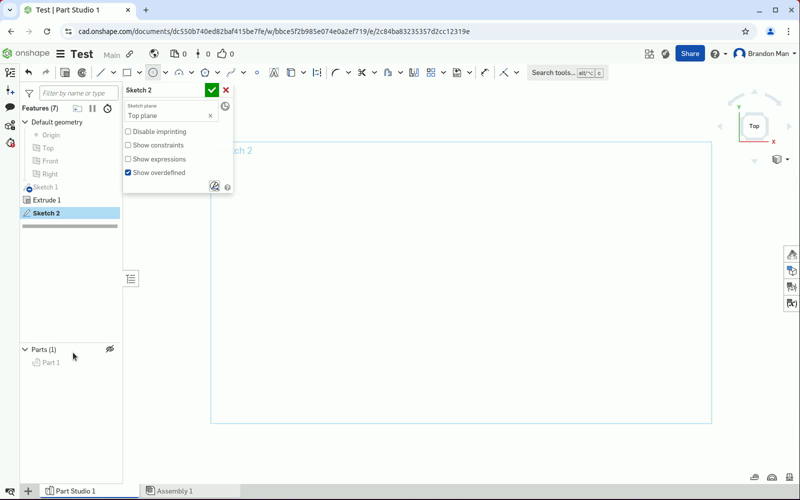
key_down(shift)
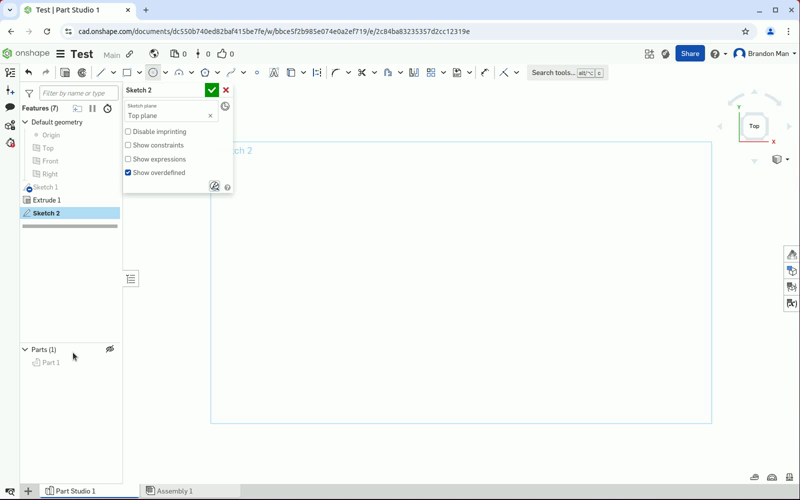
mouse_move(375, 282)
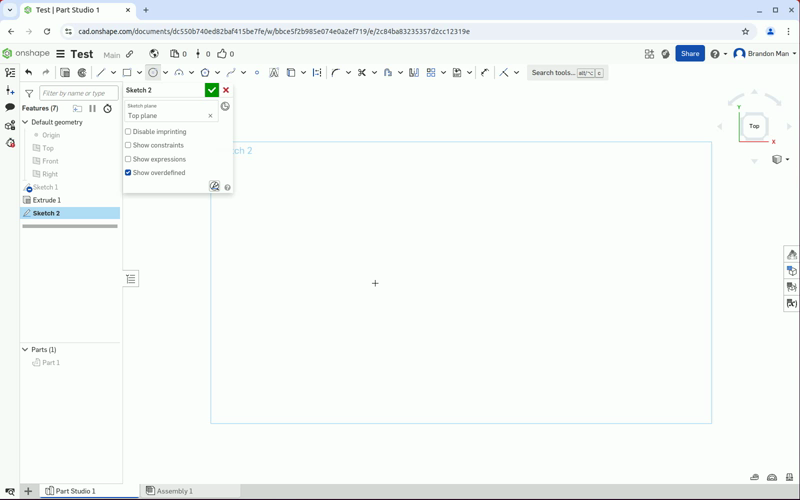
click(375, 282)
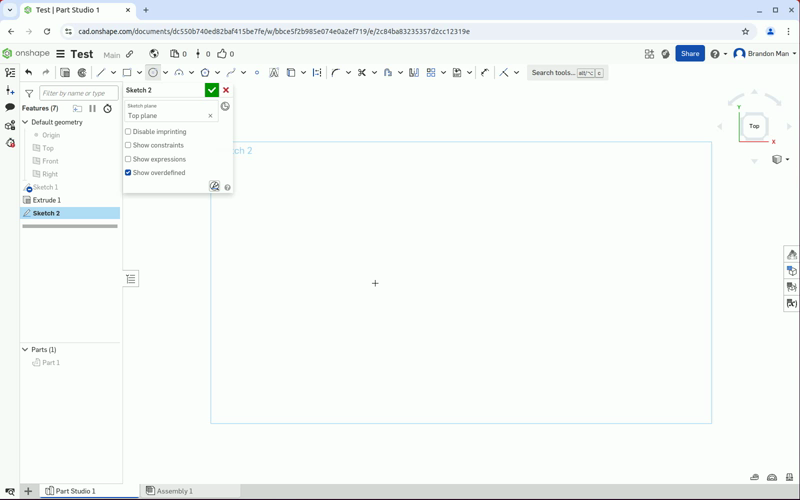
key_up(shift)
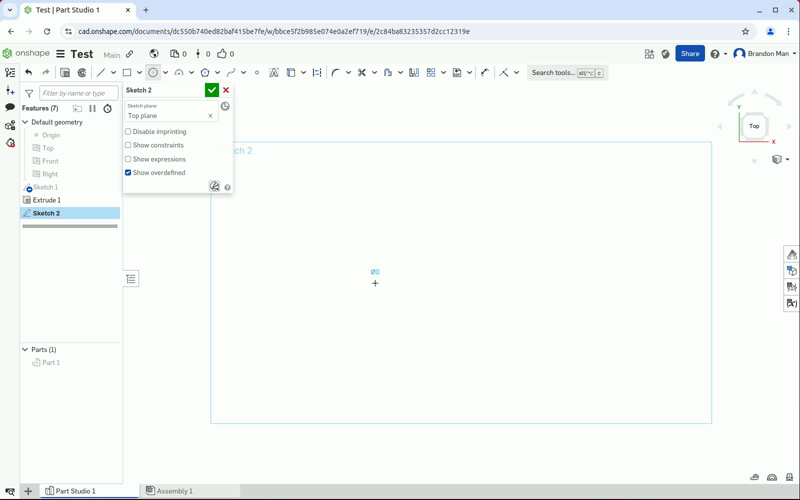
mouse_move(401, 282)
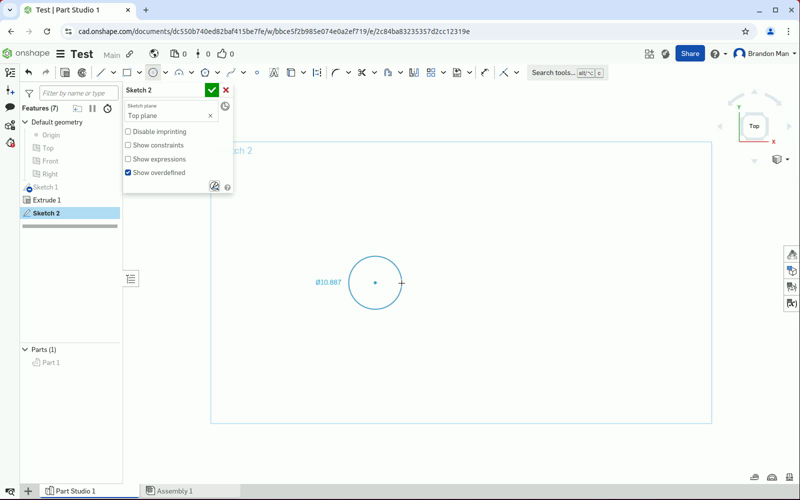
click(401, 282)
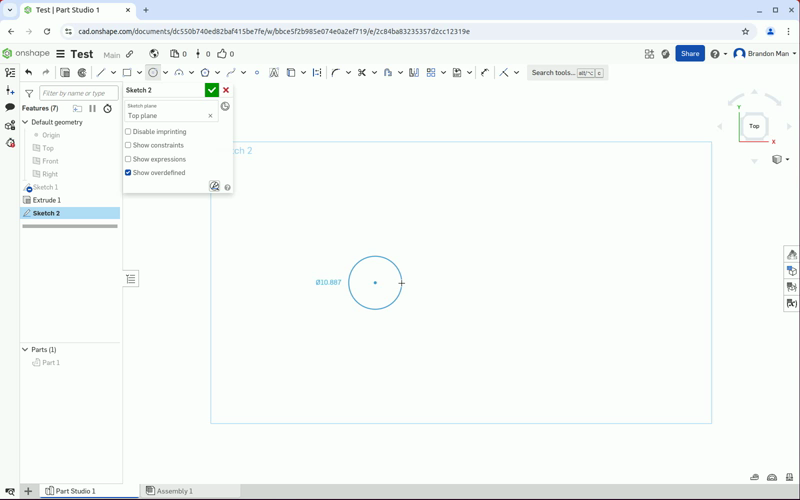
key(esc)
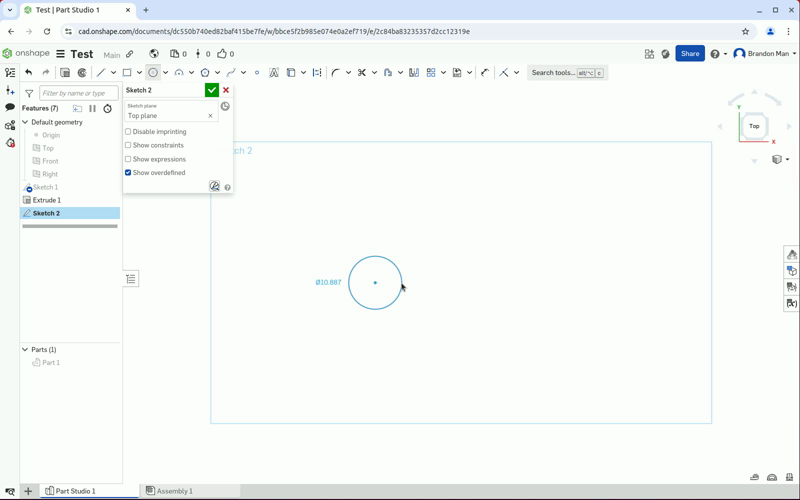
key(c)
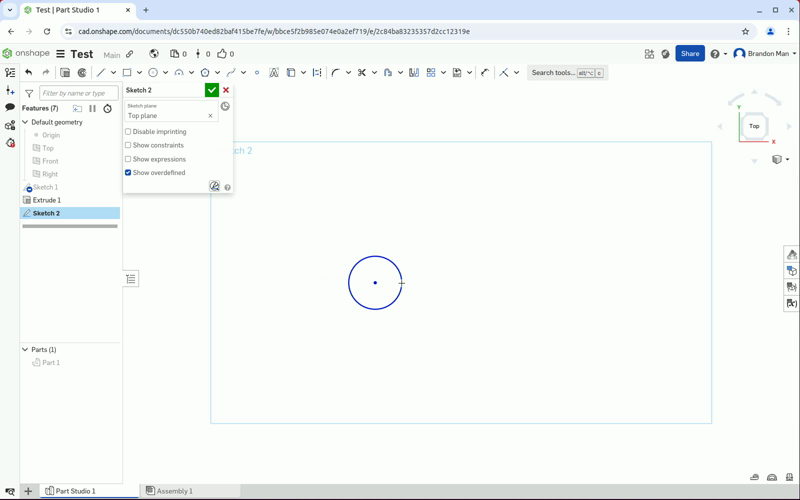
key_down(shift)
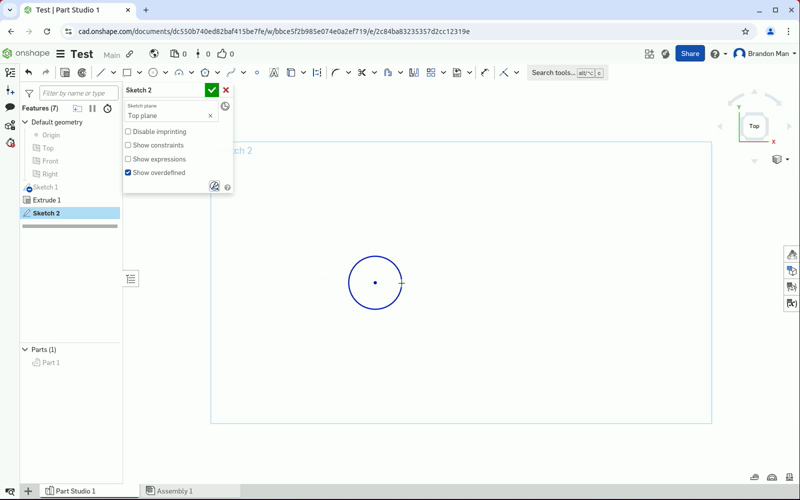
mouse_move(375, 282)
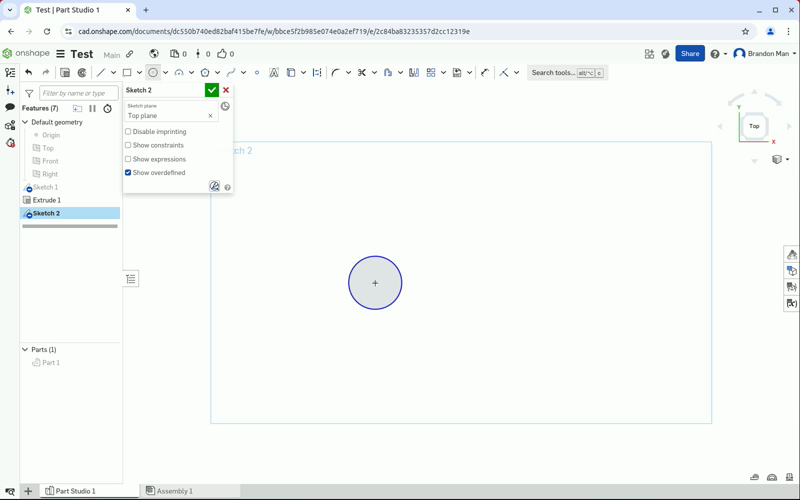
click(375, 282)
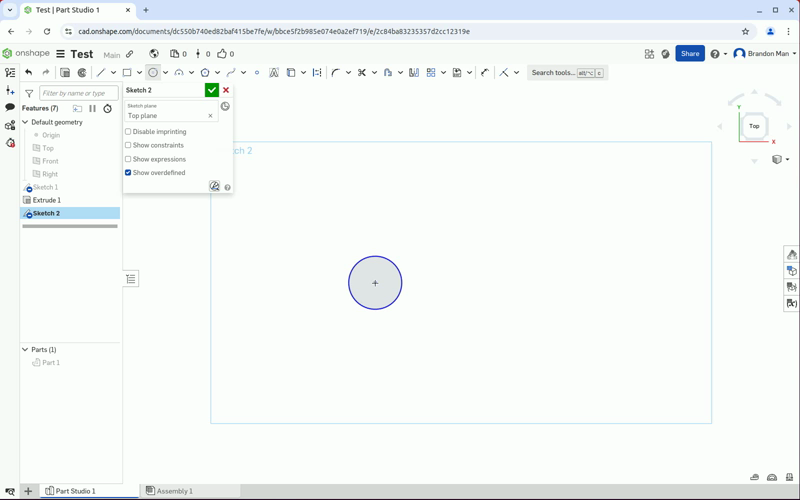
key_up(shift)
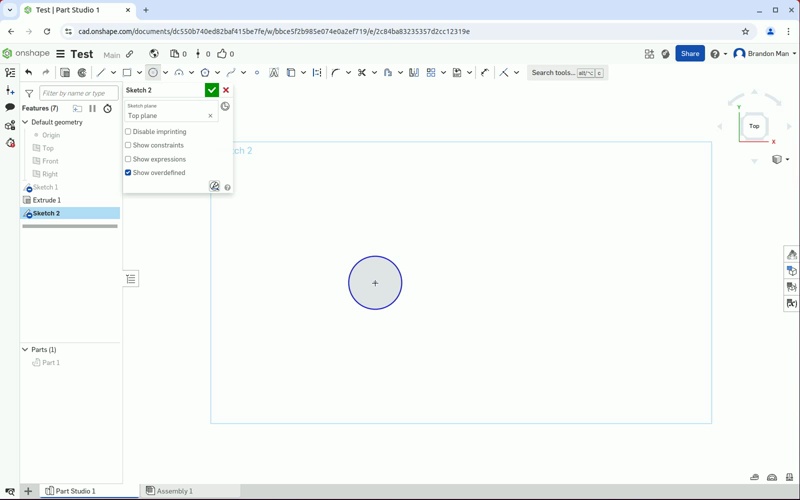
mouse_move(384, 282)
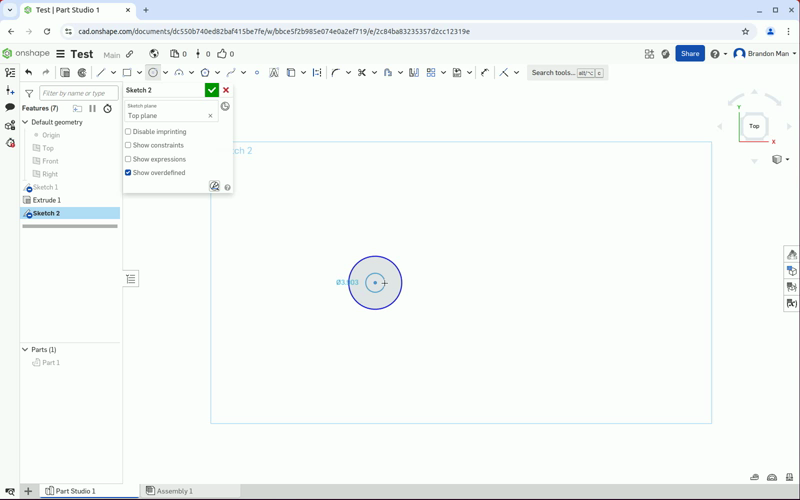
click(384, 282)
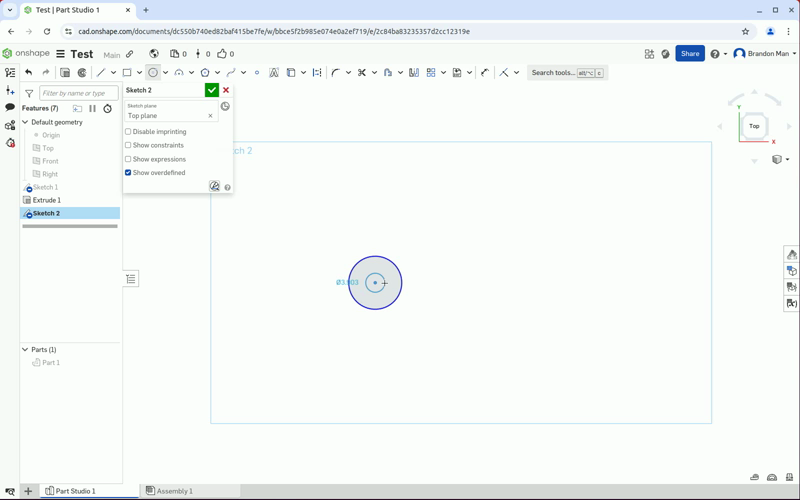
key(esc)
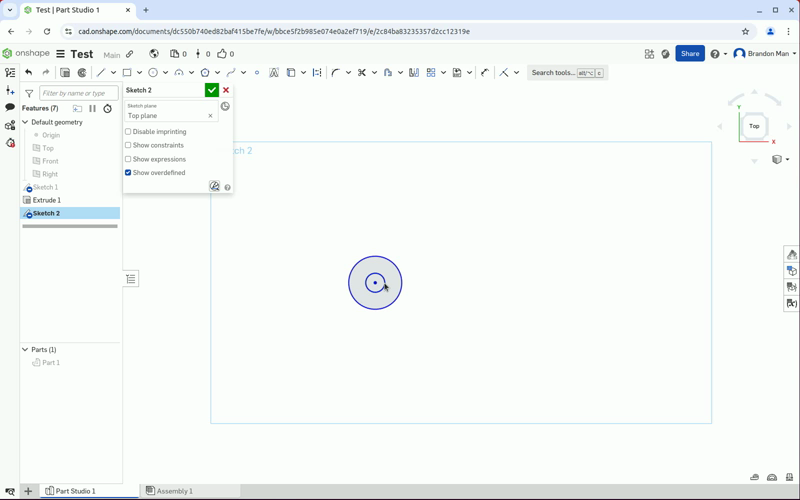
mouse_move(355, 269)
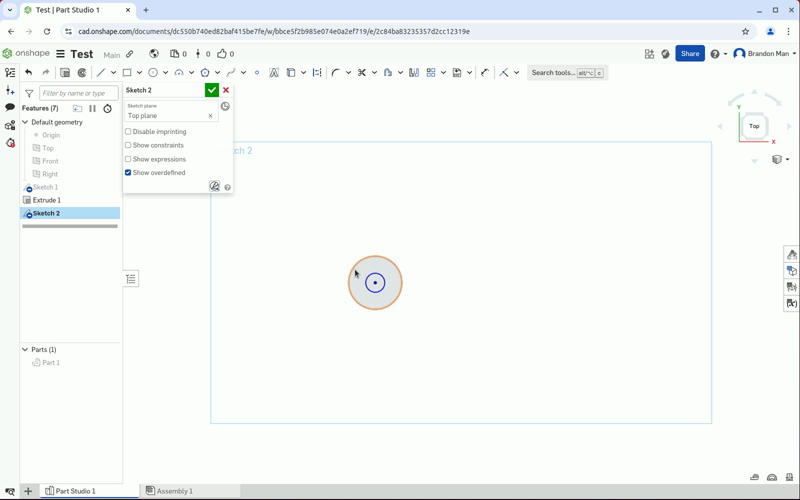
click(355, 269)
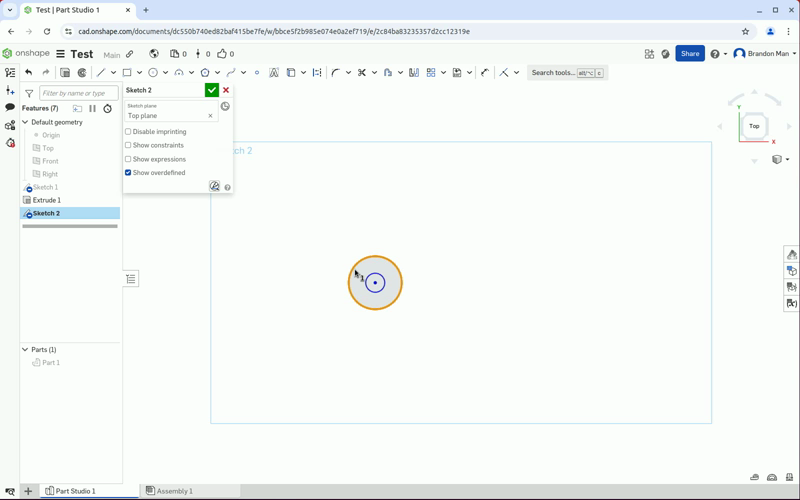
mouse_move(73, 352)
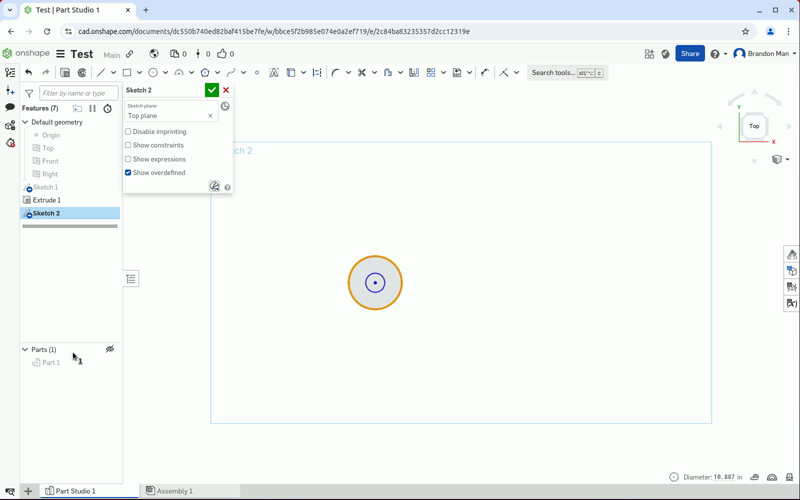
key(shift+y)
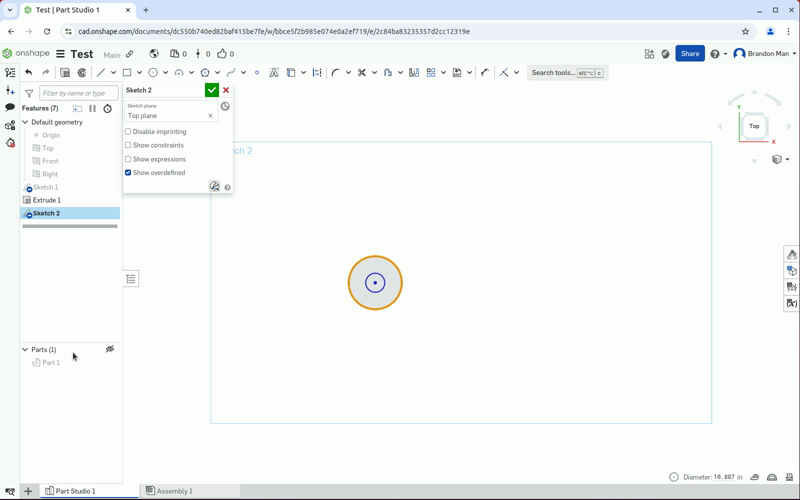
key(shift+e)
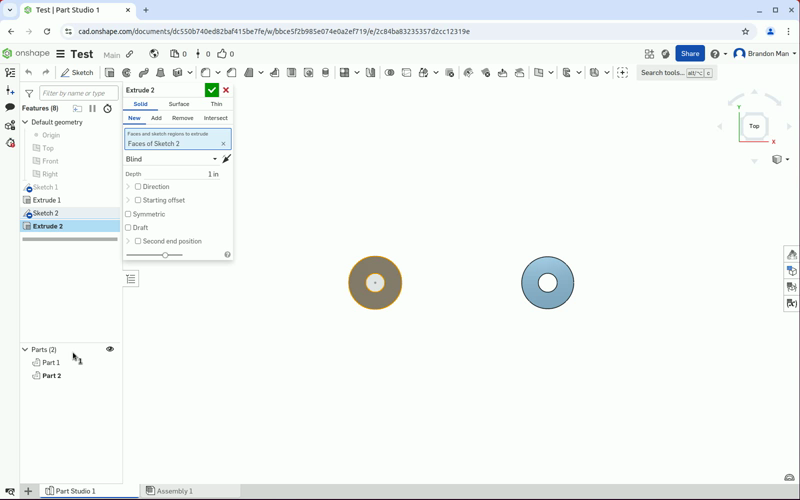
mouse_move(143, 106)
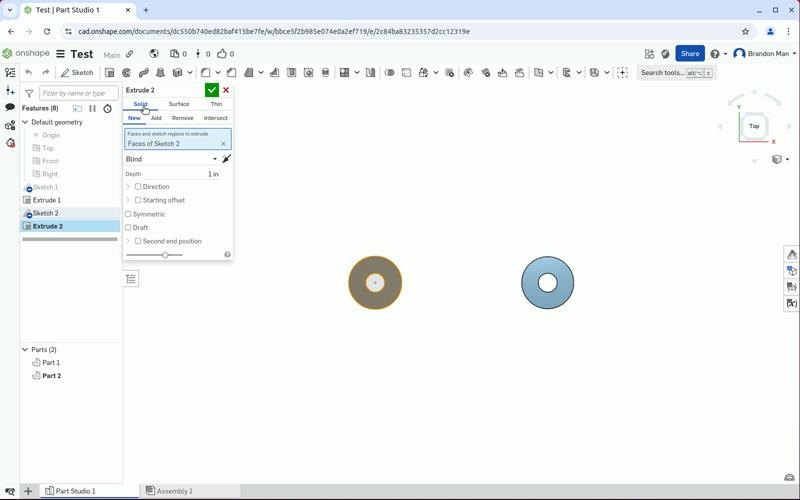
click(143, 106)
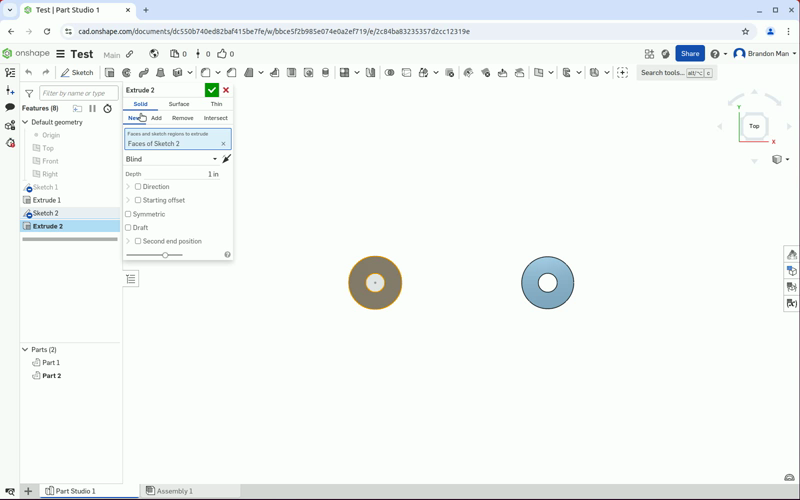
mouse_move(137, 120)
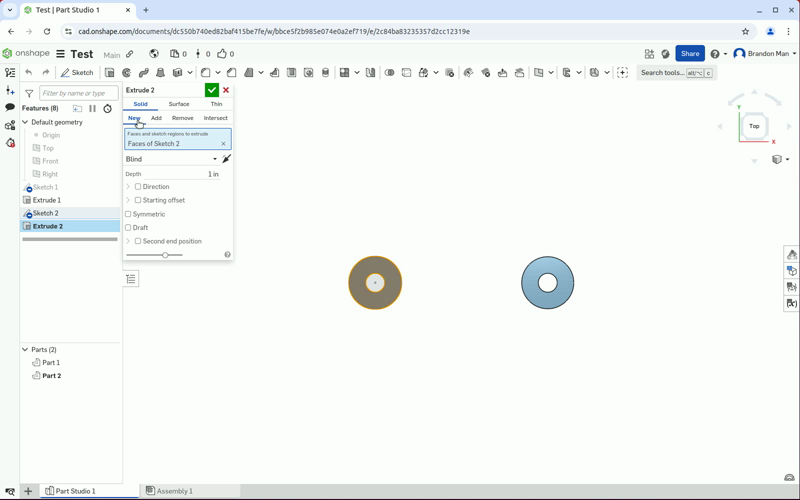
click(137, 120)
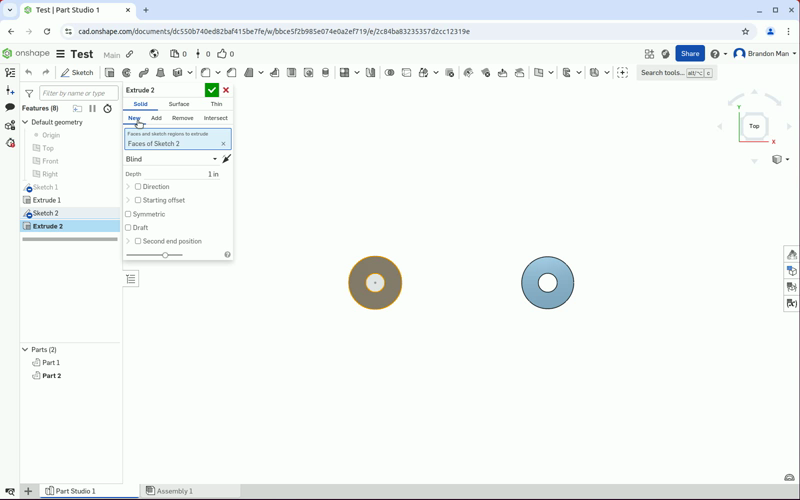
key(tab, 4)
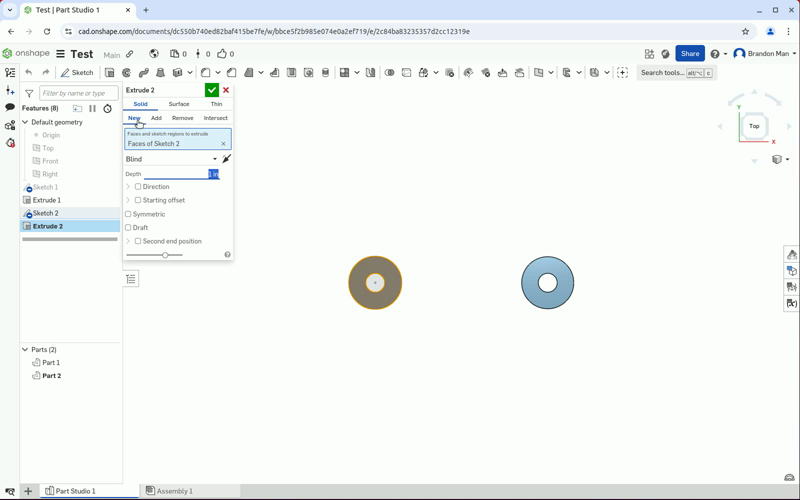
text(0.963)
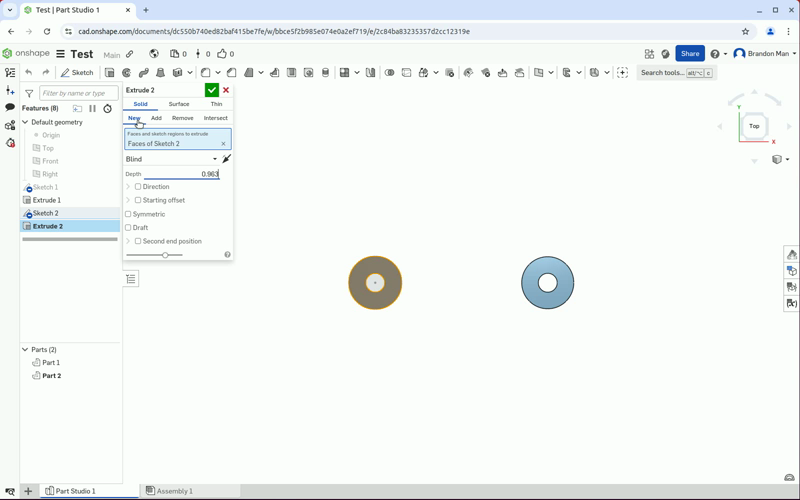
key(enter)
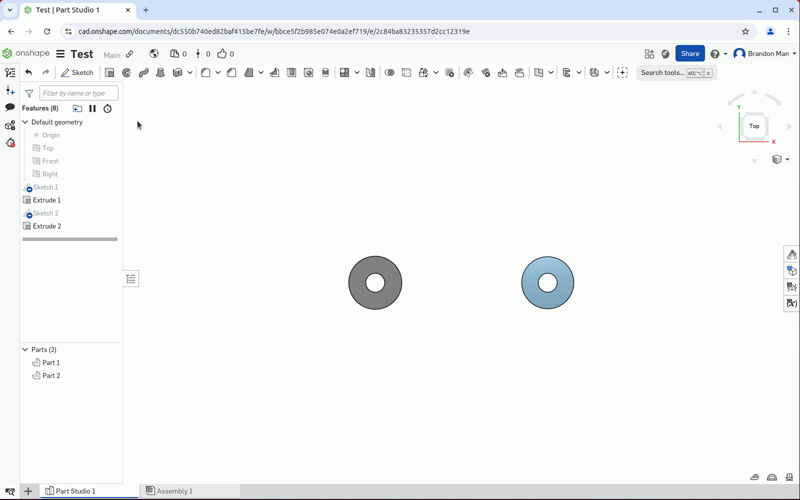
key(shift+h)
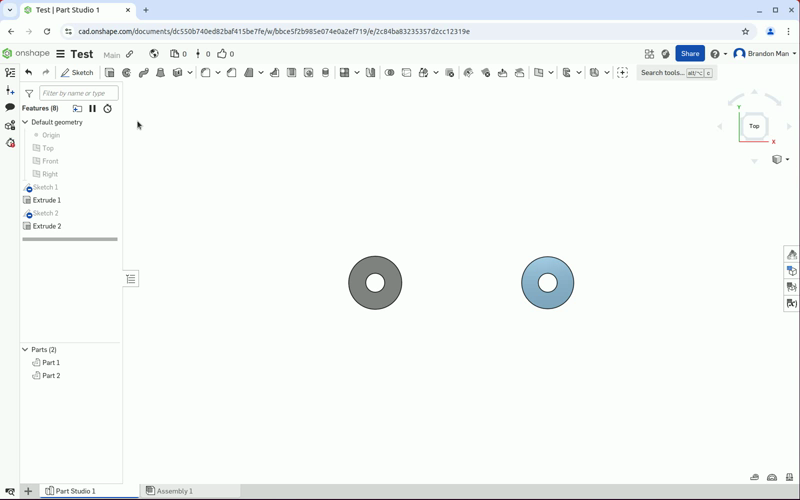
key(shift+h)
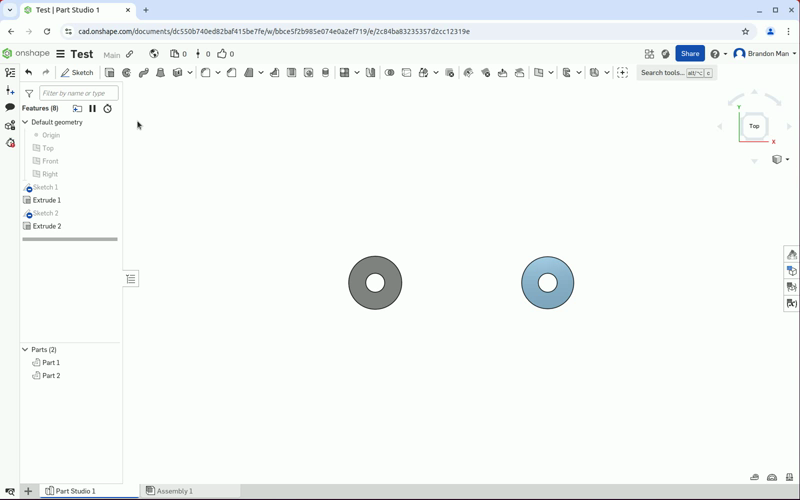
mouse_move(73, 189)
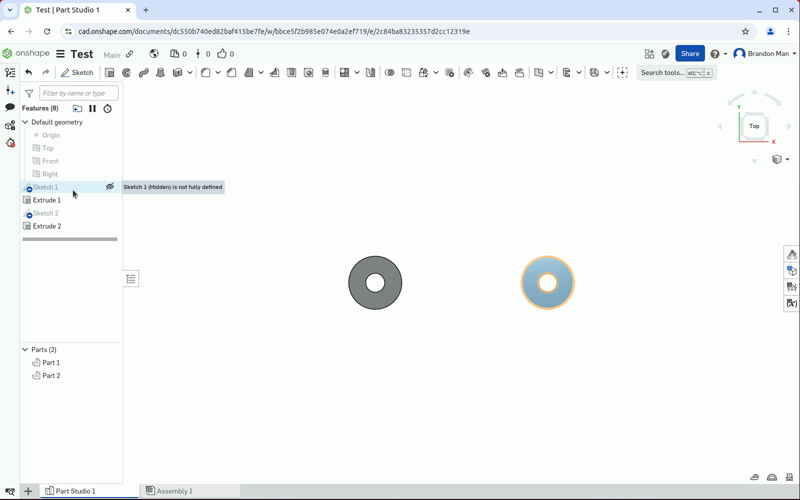
click(73, 189)
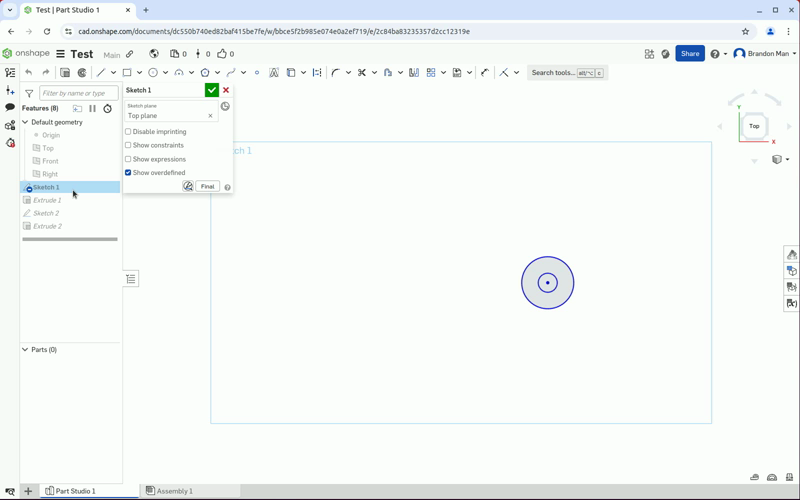
mouse_move(229, 92)
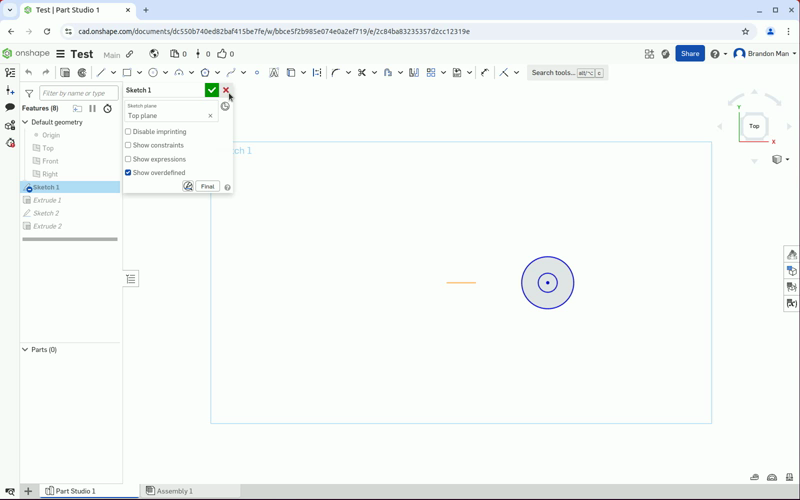
click(229, 92)
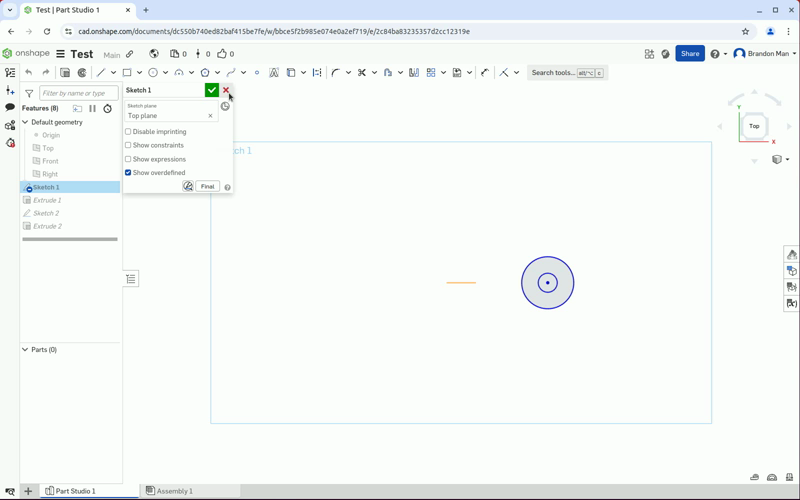
key(shift+s)
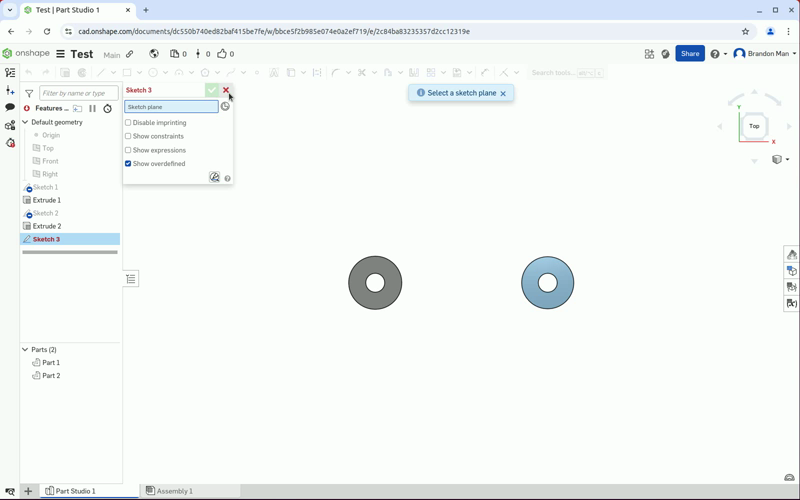
mouse_move(73, 150)
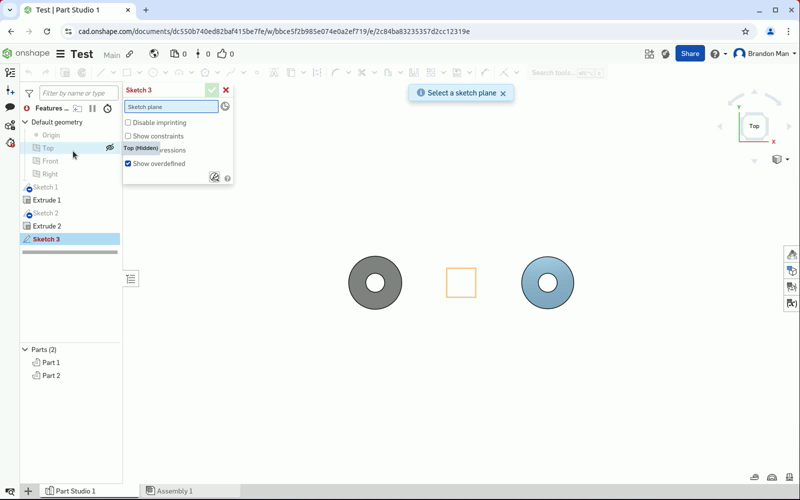
click(73, 150)
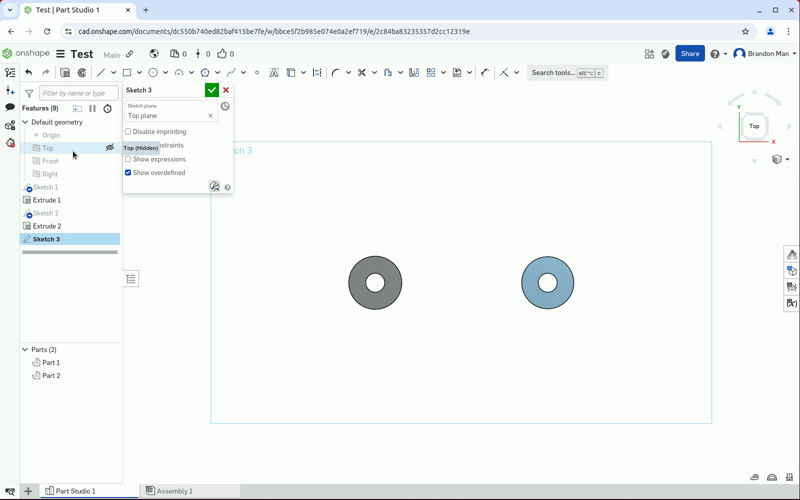
mouse_move(73, 352)
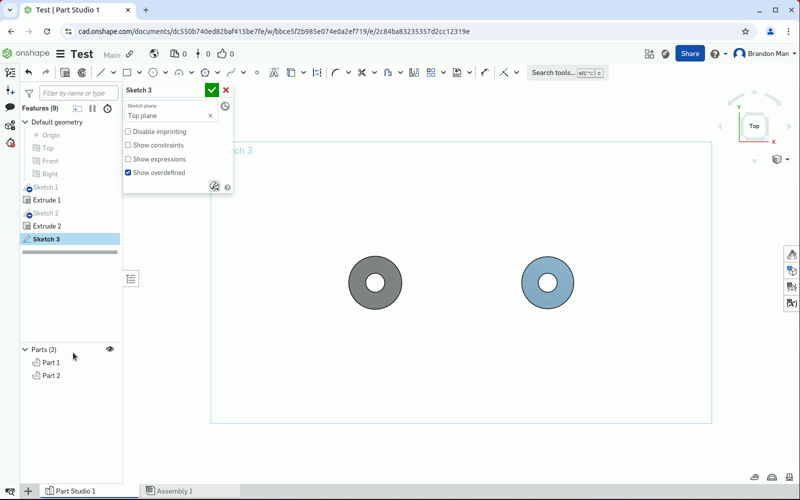
key(y)
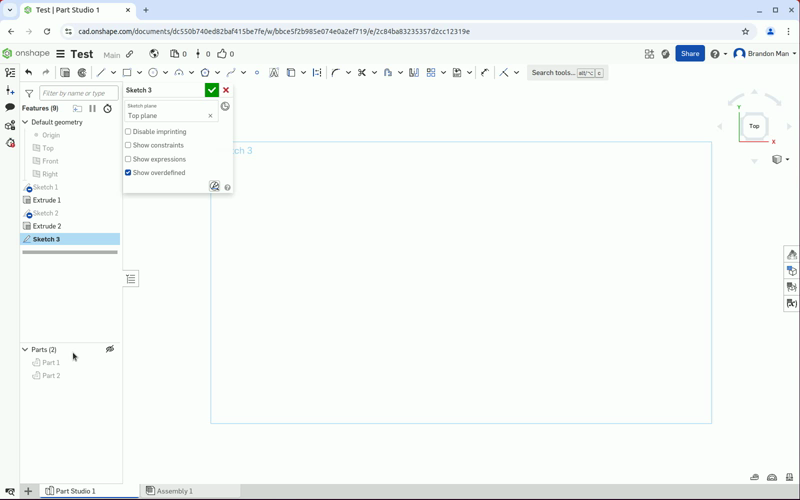
key(c)
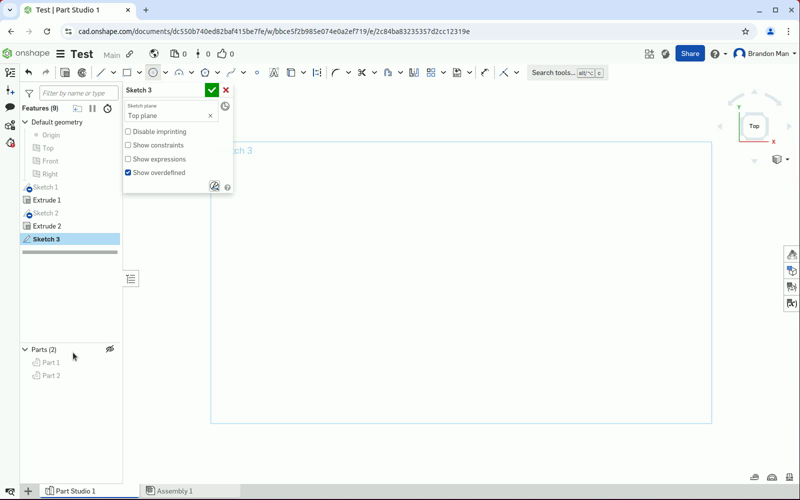
key_down(shift)
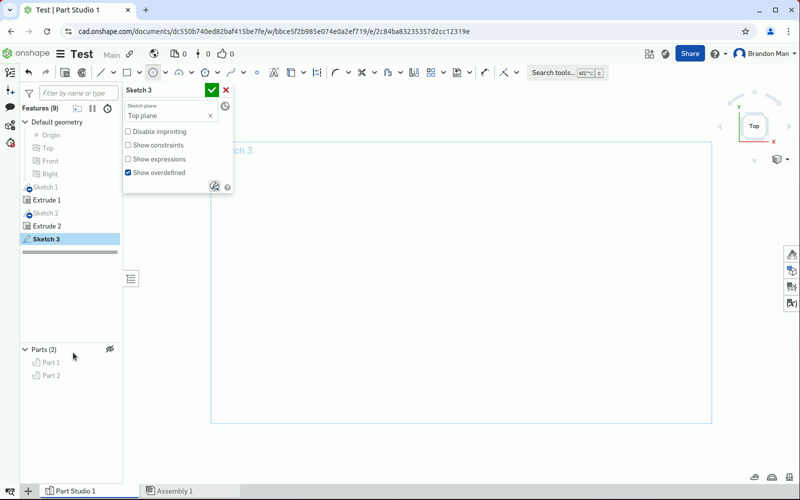
mouse_move(375, 282)
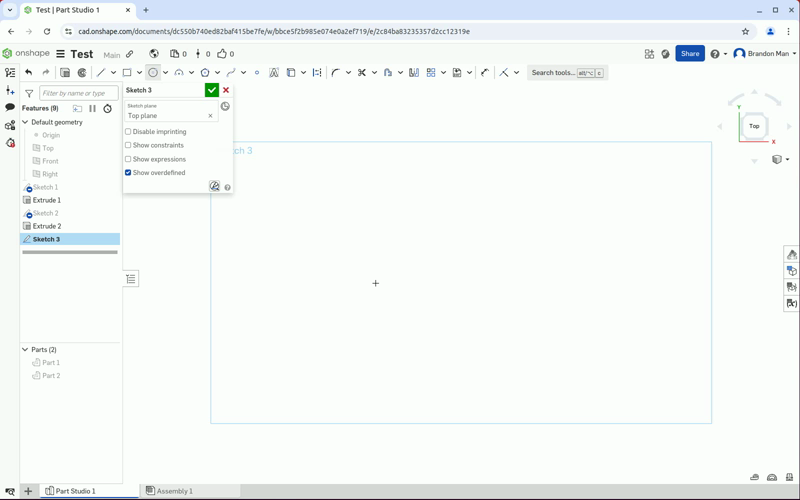
click(375, 282)
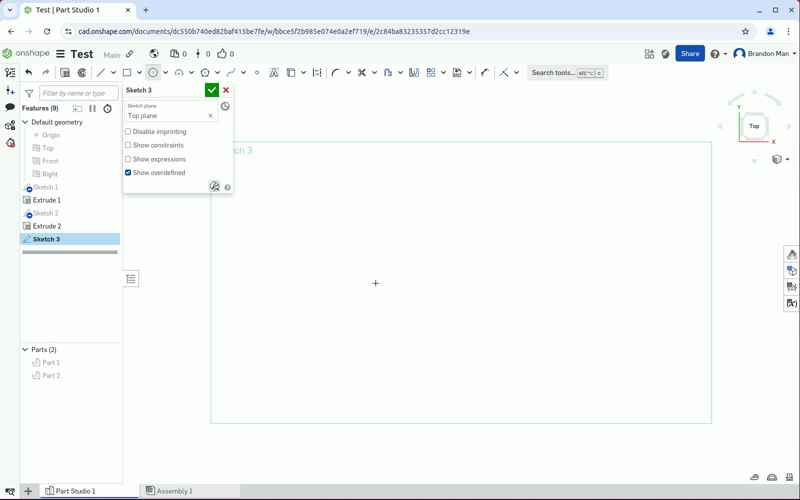
key_up(shift)
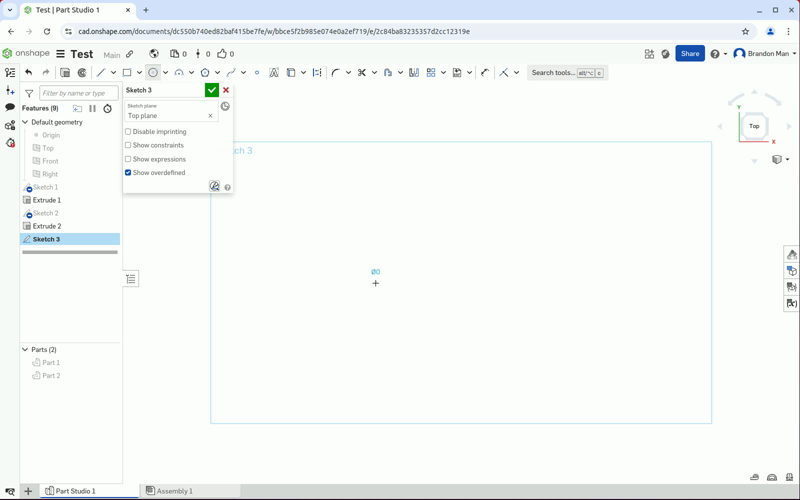
mouse_move(385, 282)
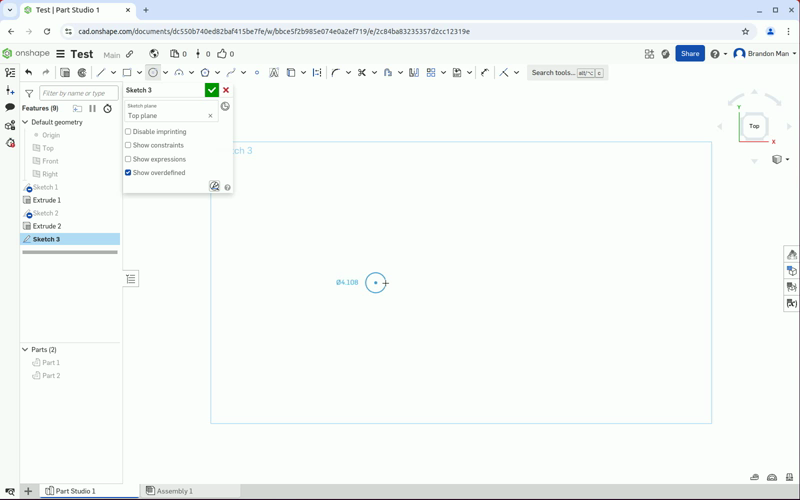
click(385, 282)
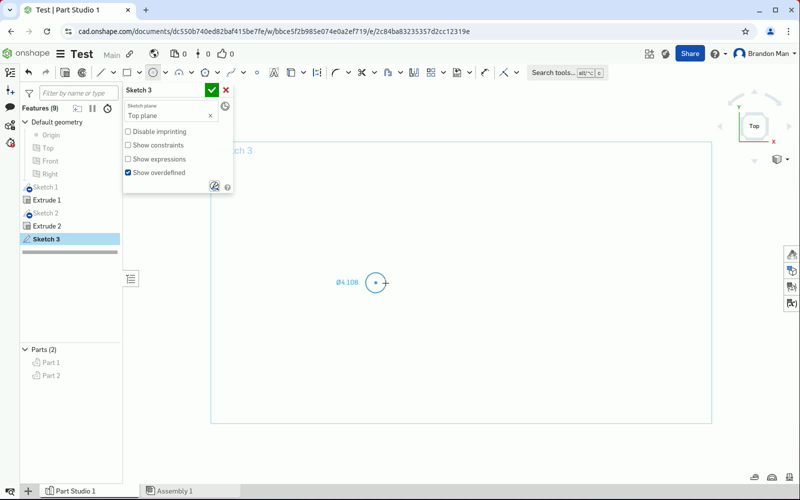
key(esc)
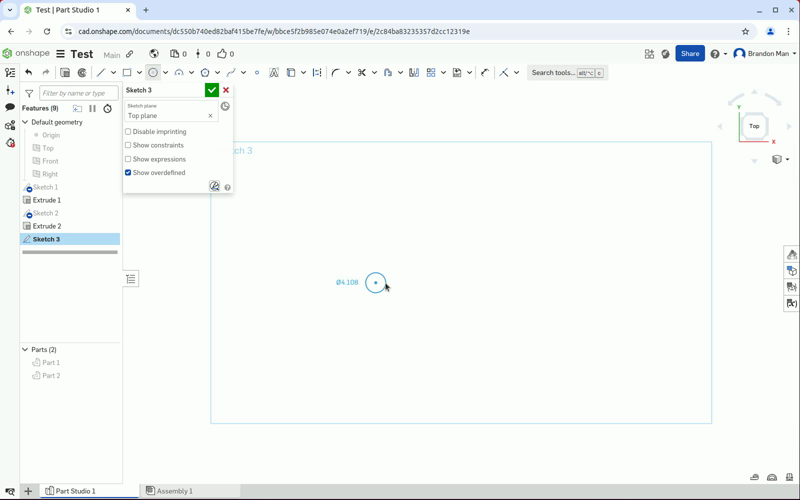
mouse_move(372, 281)
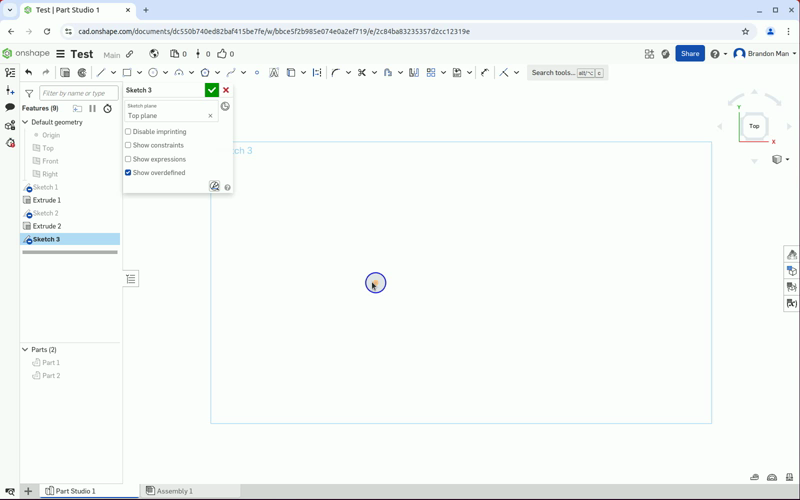
scroll(6)
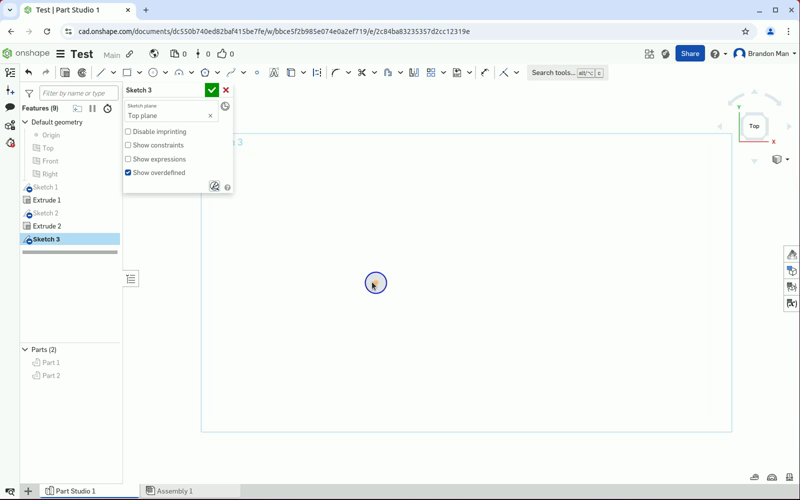
scroll(6)
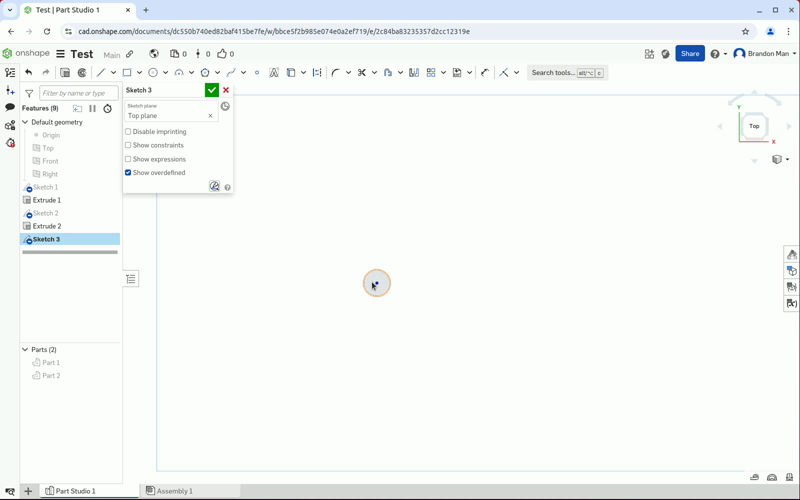
scroll(6)
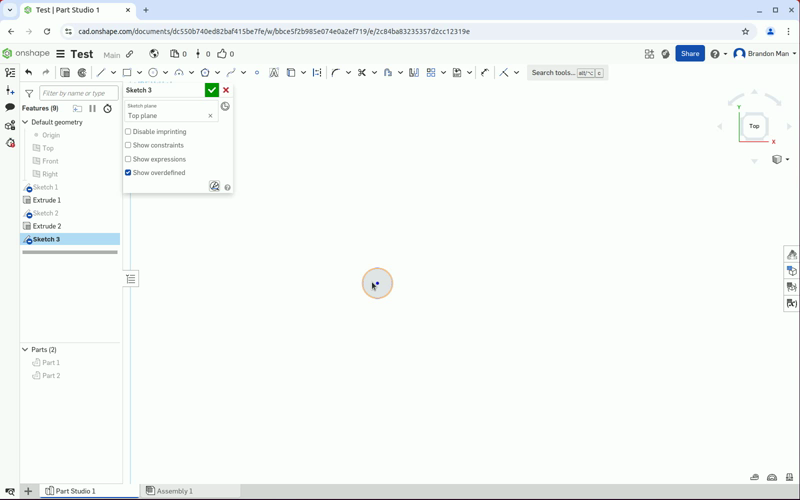
scroll(6)
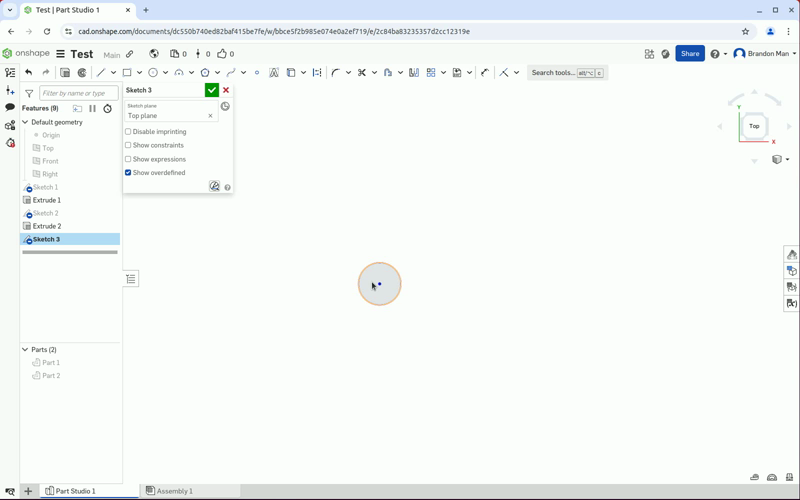
scroll(6)
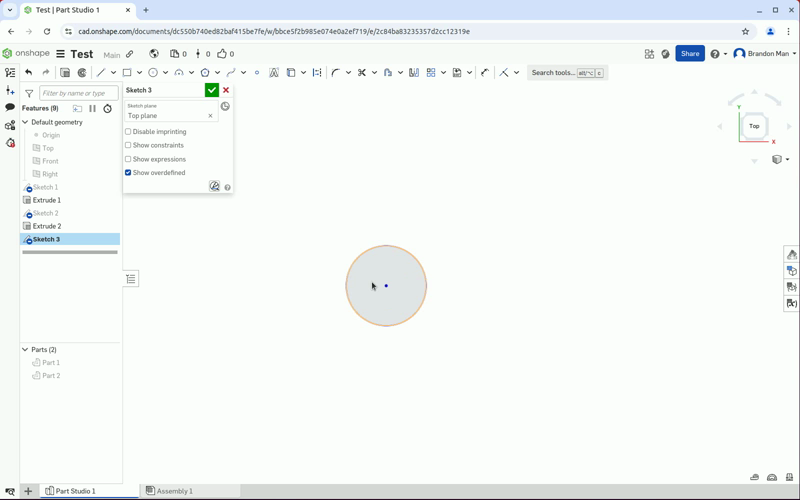
scroll(6)
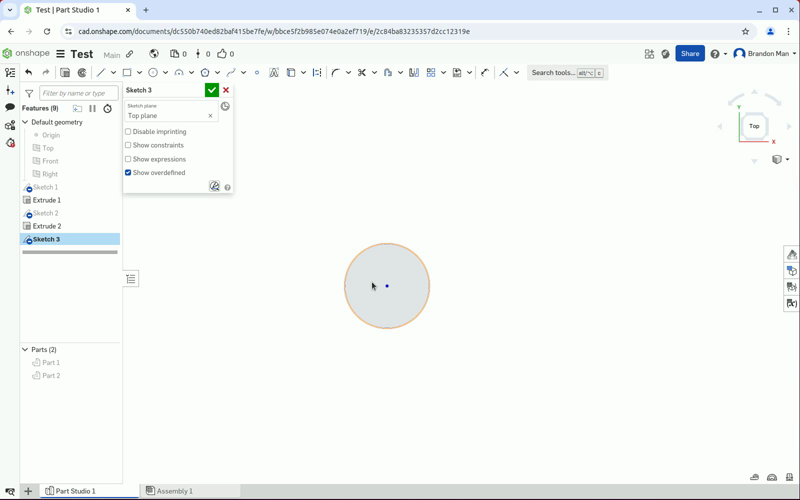
scroll(6)
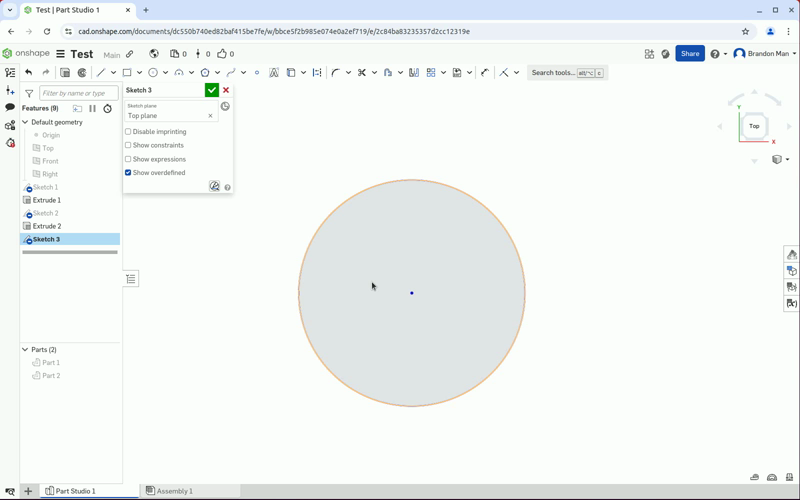
click(372, 281)
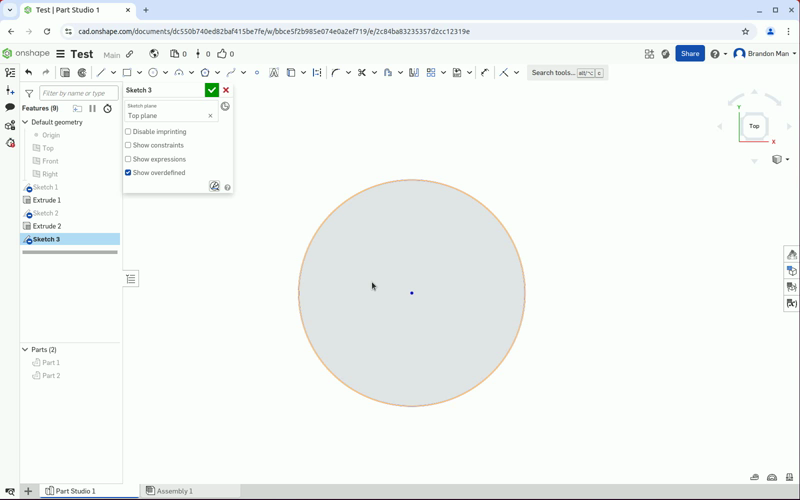
scroll(-6)
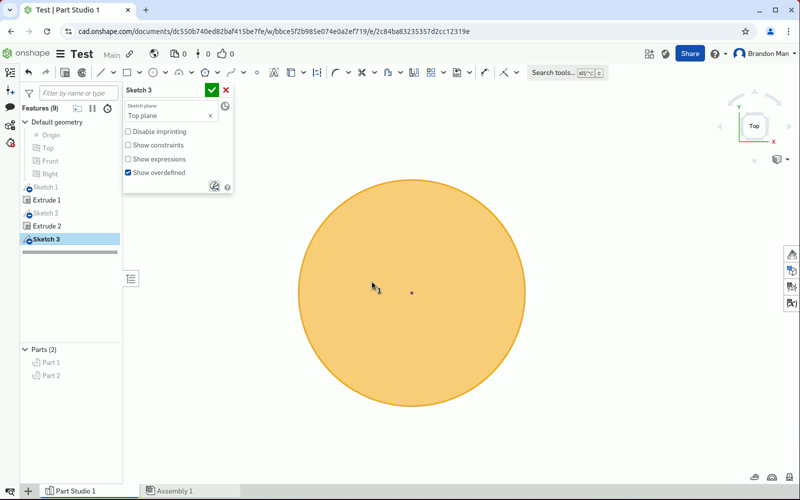
scroll(-6)
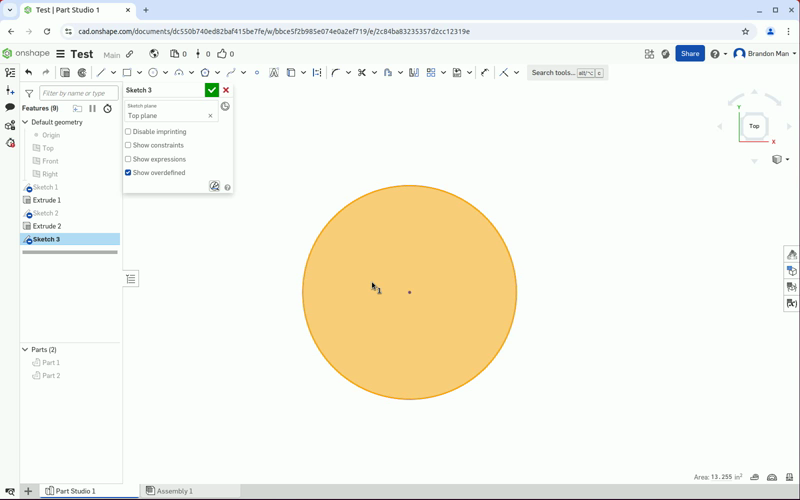
scroll(-6)
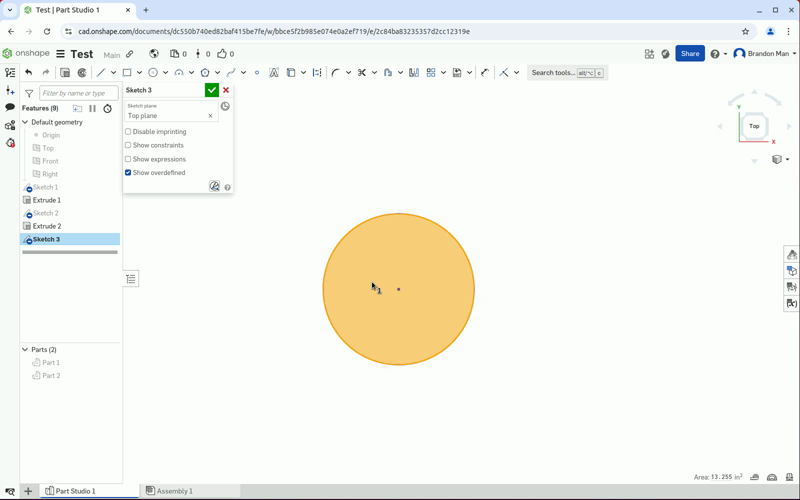
scroll(-6)
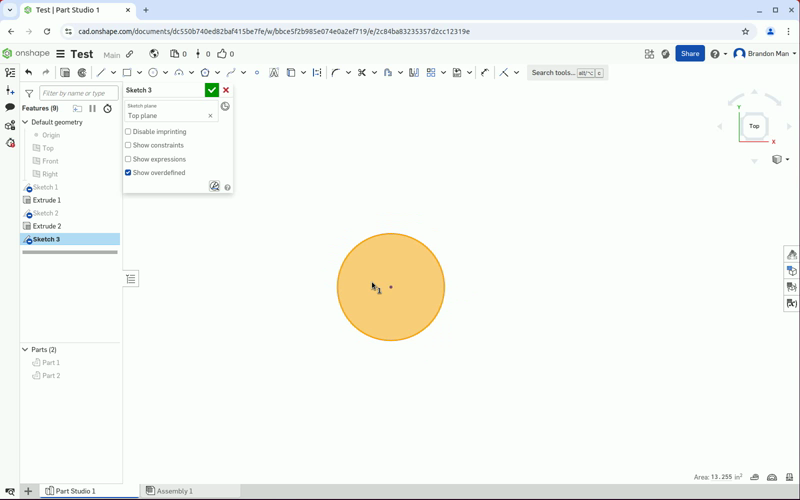
scroll(-6)
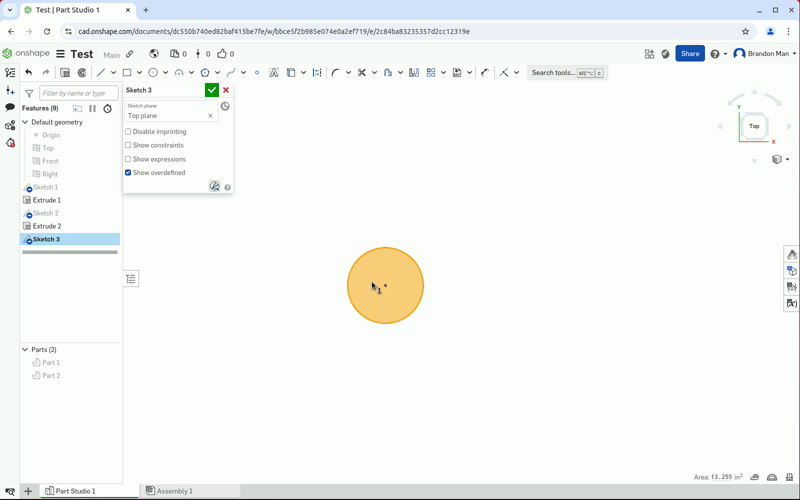
scroll(-6)
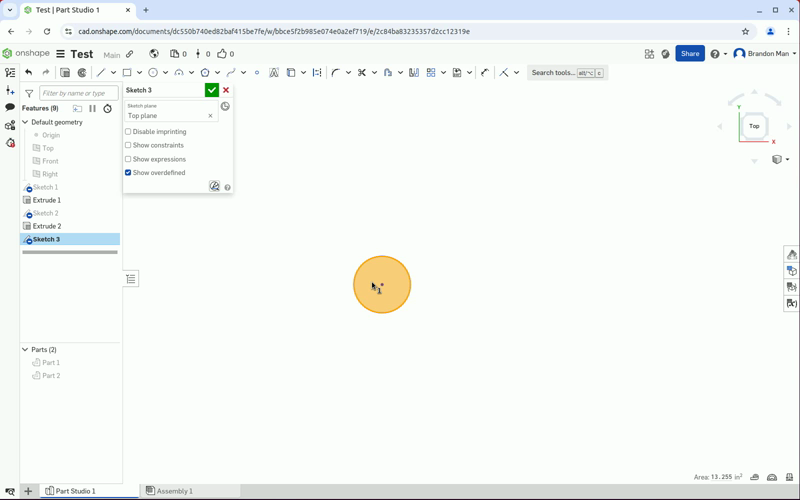
scroll(-6)
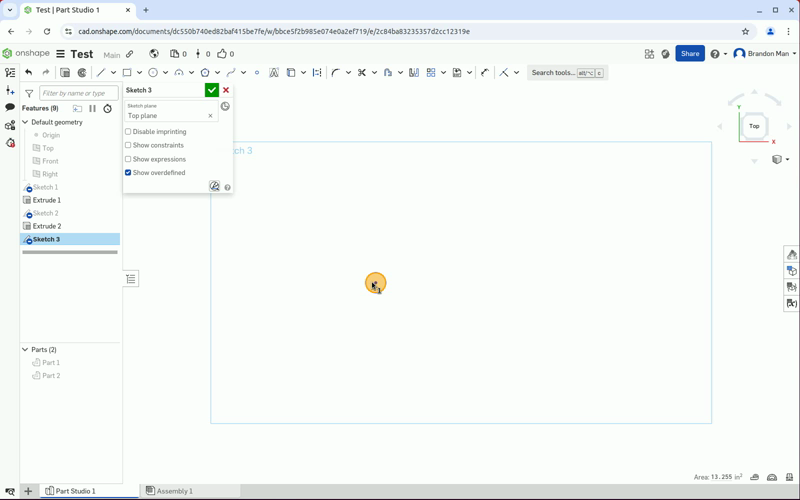
mouse_move(73, 352)
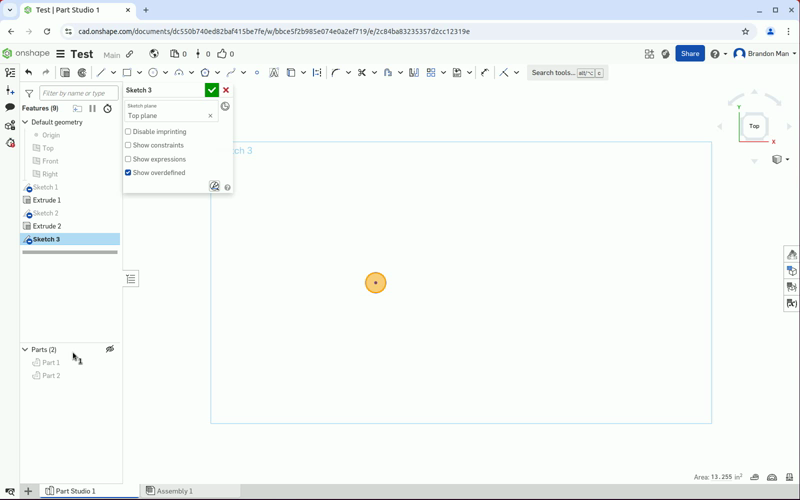
key(shift+y)
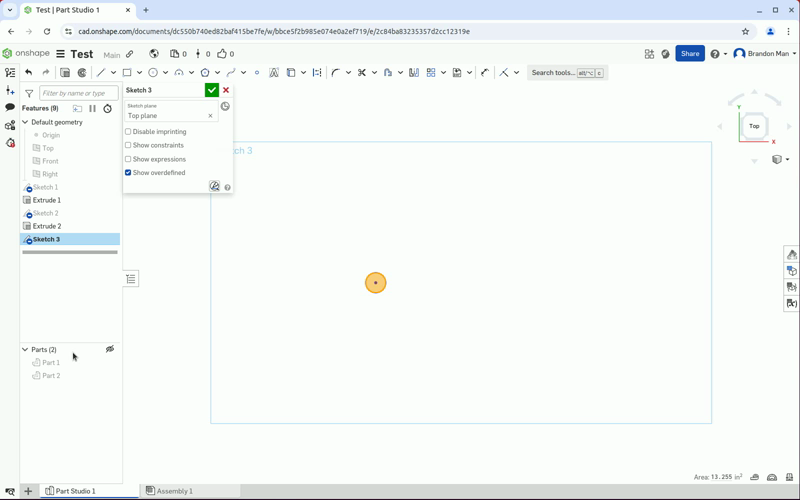
key(shift+e)
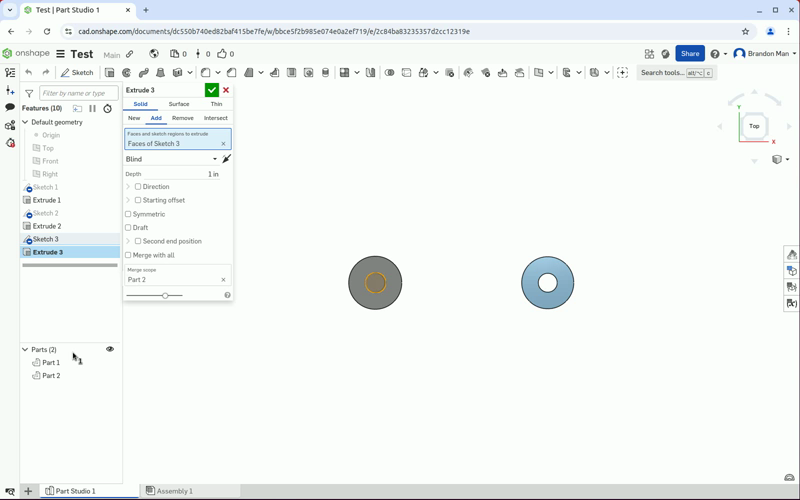
mouse_move(143, 106)
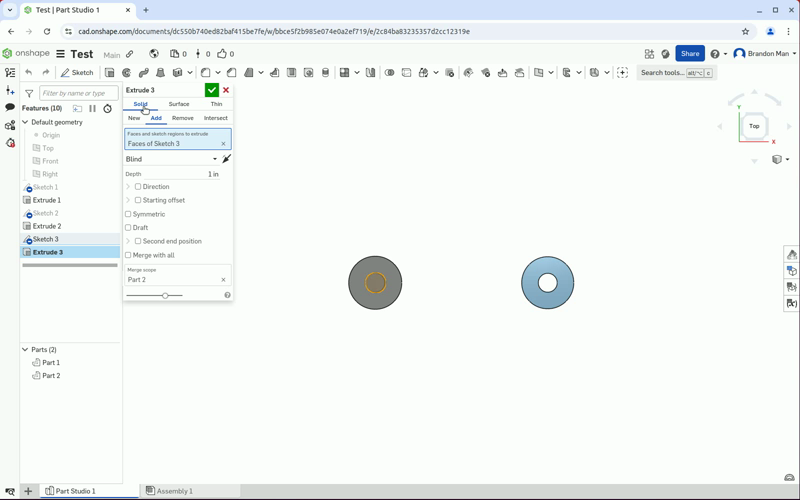
click(143, 106)
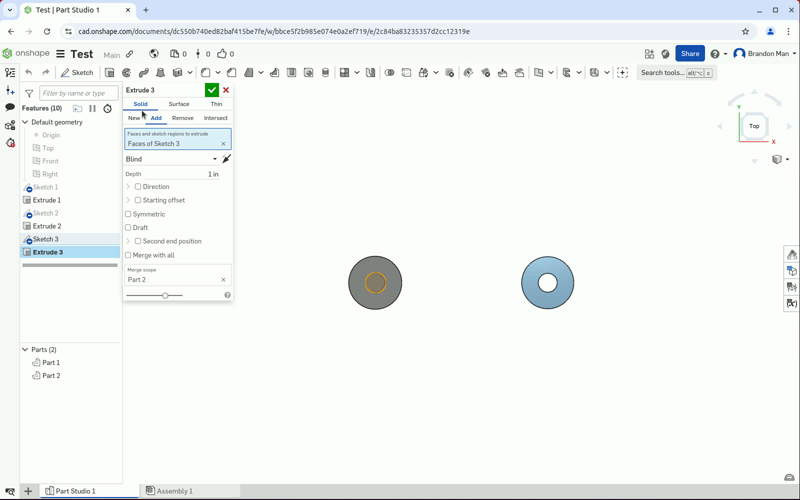
mouse_move(137, 120)
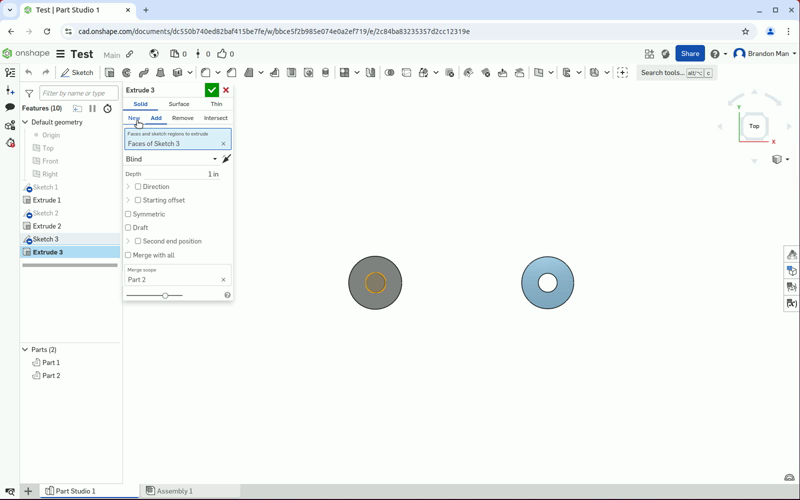
click(137, 120)
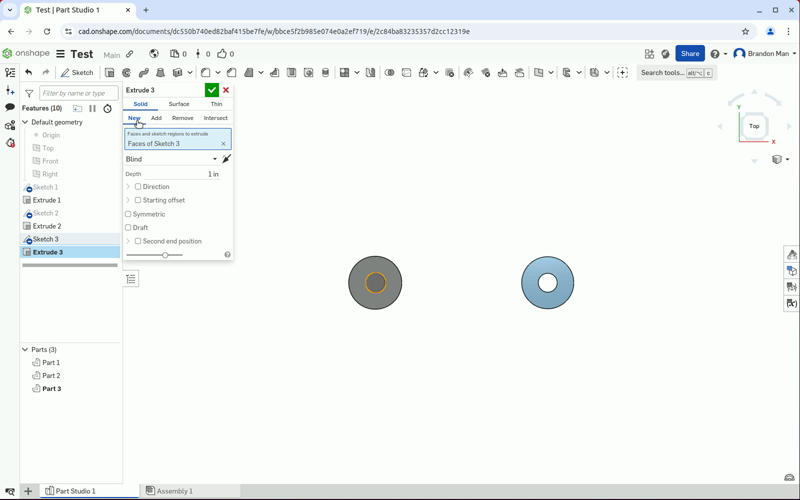
key(tab, 4)
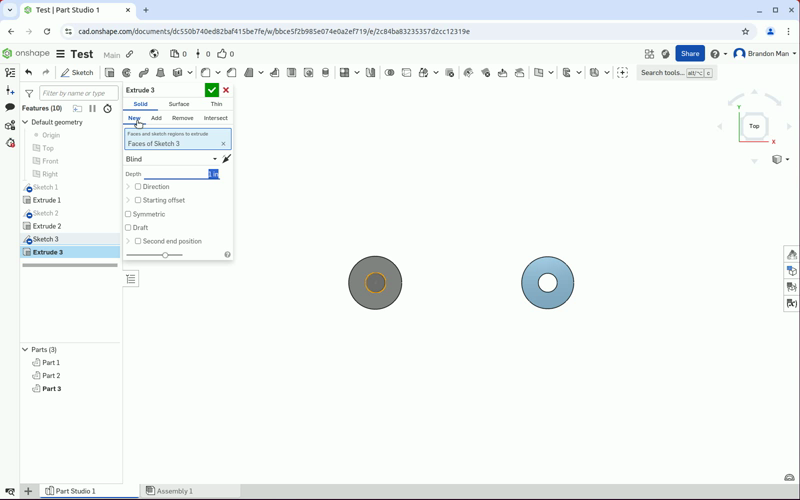
text(0.963)
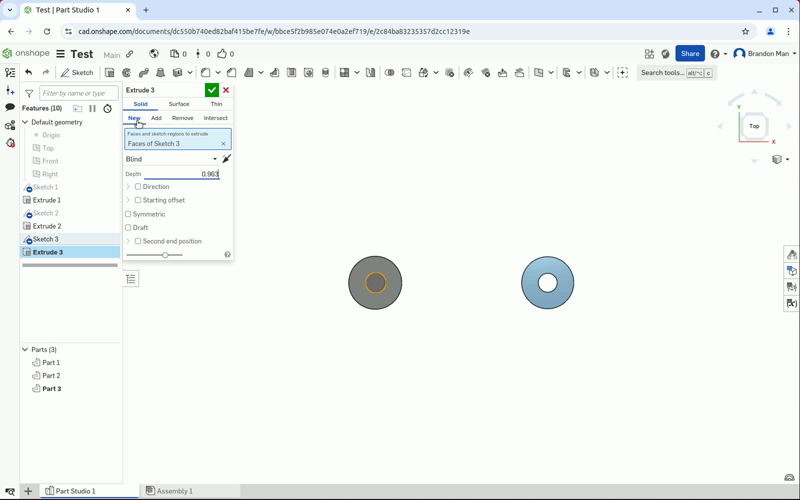
key(enter)
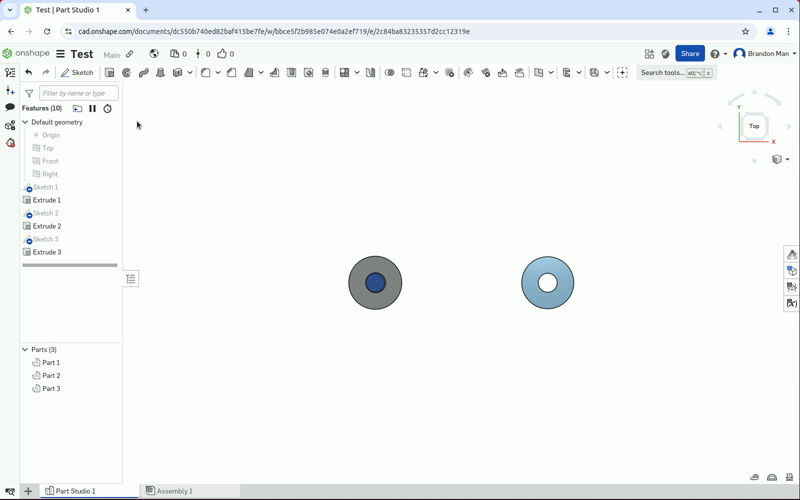
key(shift+h)
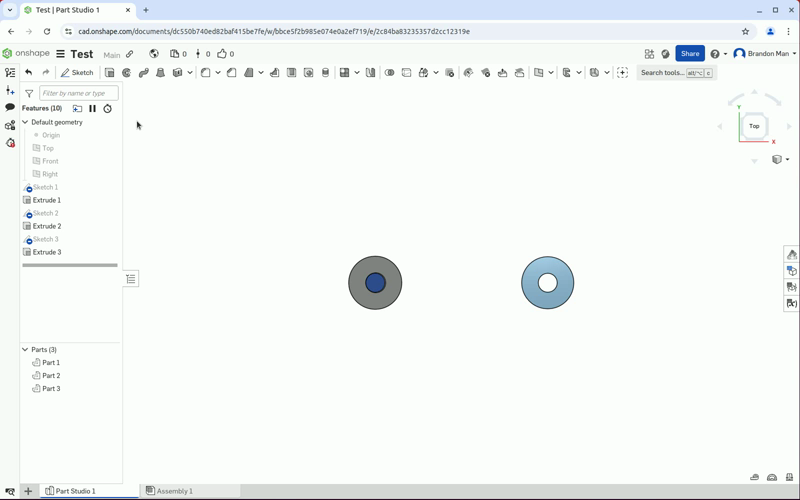
key(shift+h)
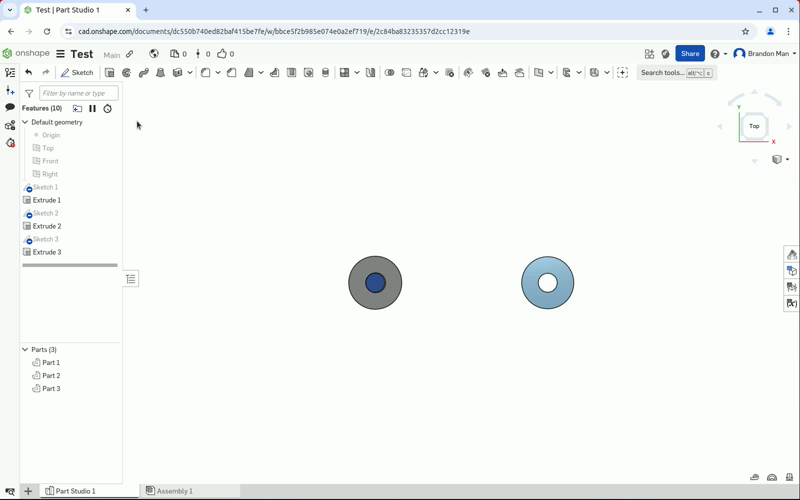
mouse_move(73, 189)
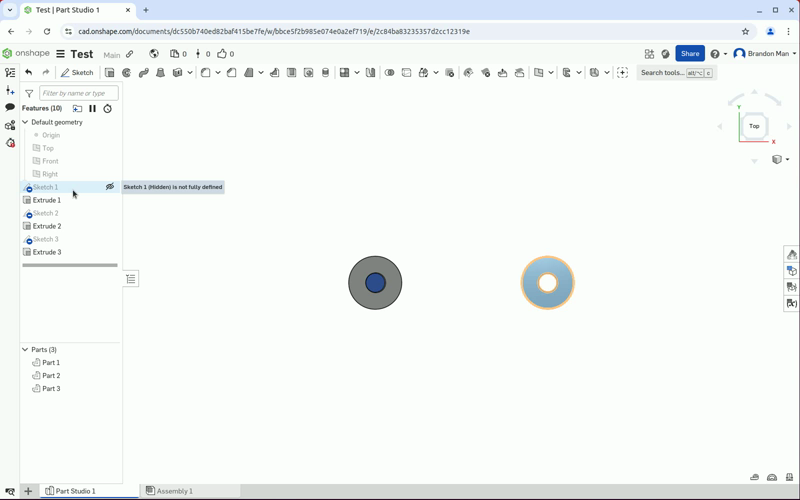
click(73, 189)
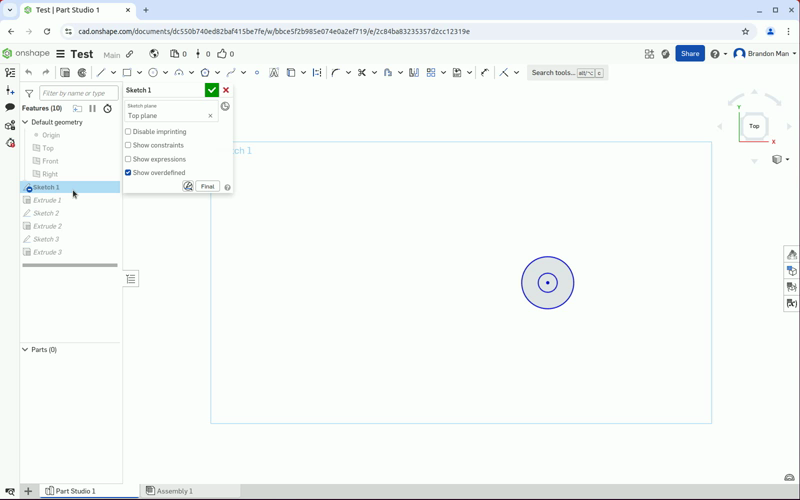
mouse_move(229, 92)
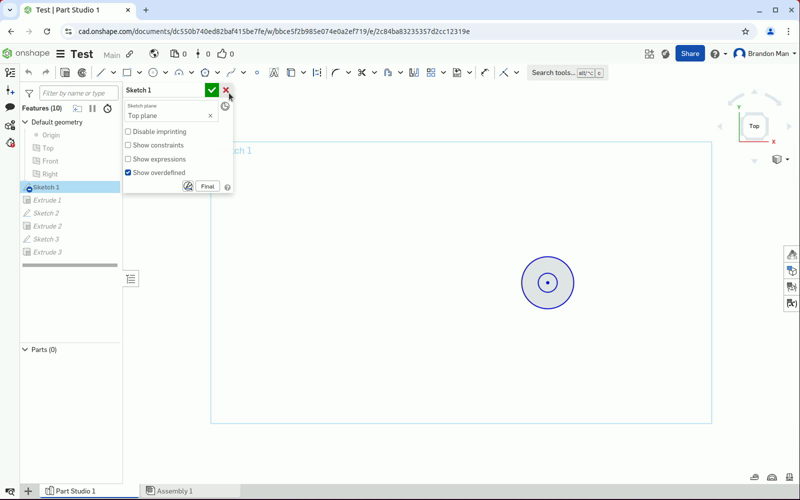
click(229, 92)
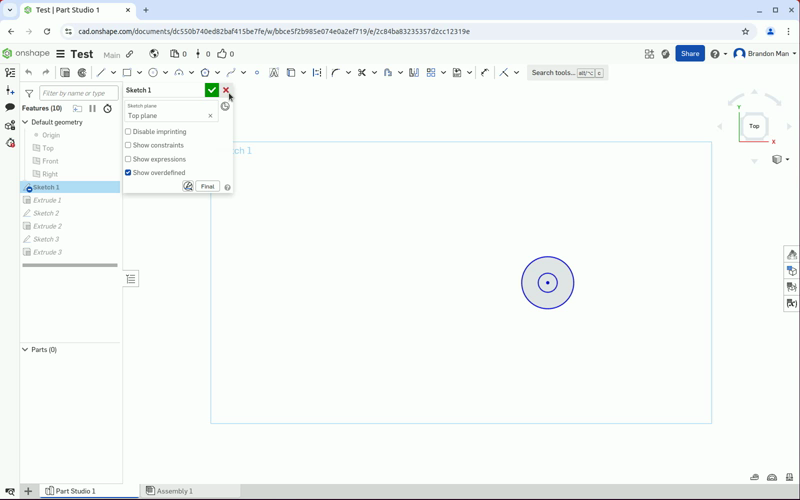
key(shift+s)
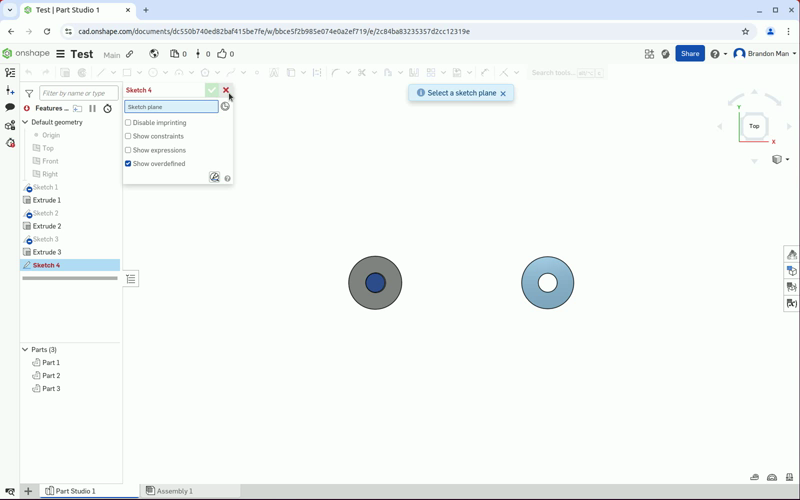
mouse_move(73, 150)
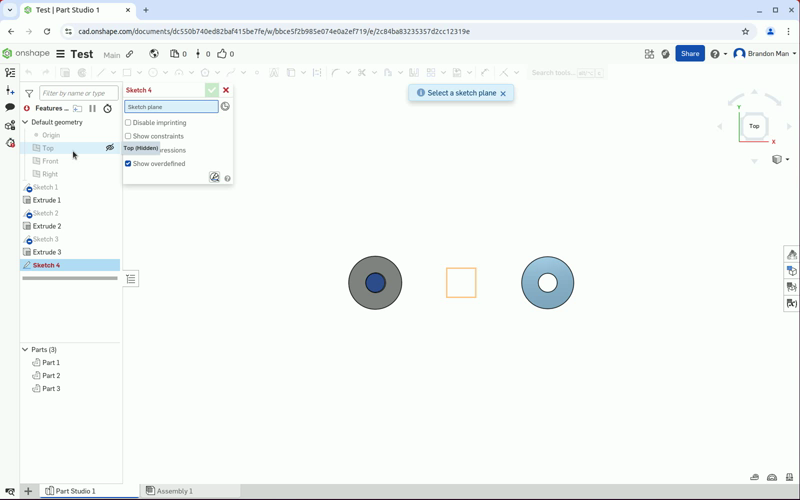
click(73, 150)
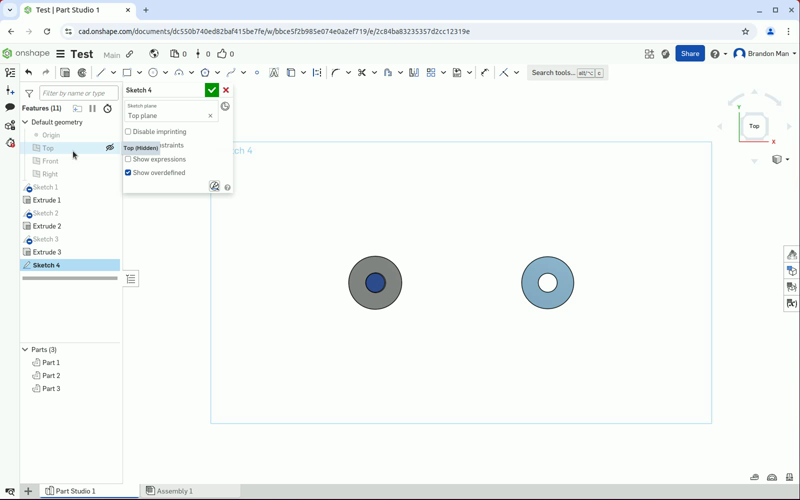
mouse_move(73, 352)
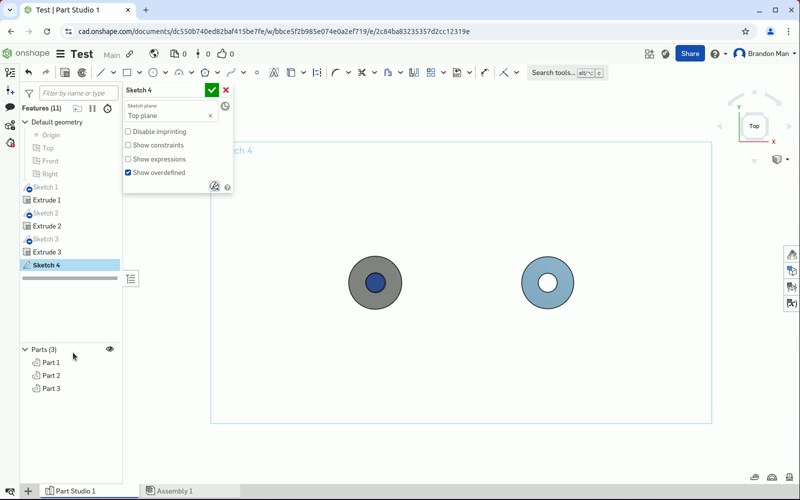
key(y)
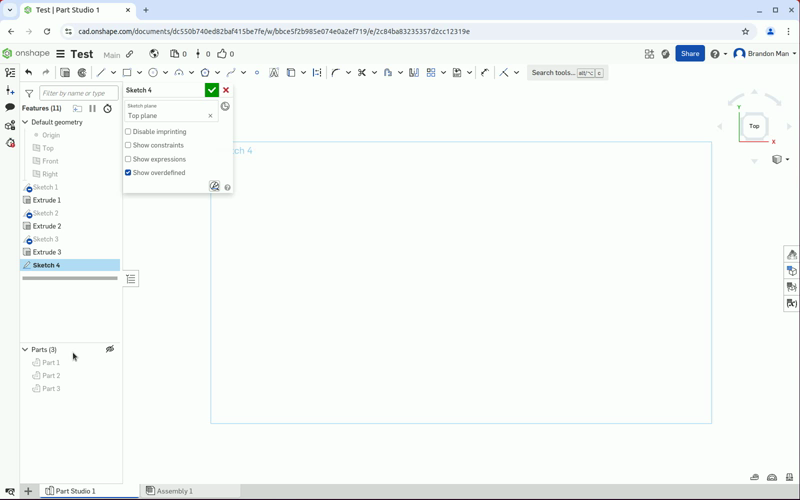
key(c)
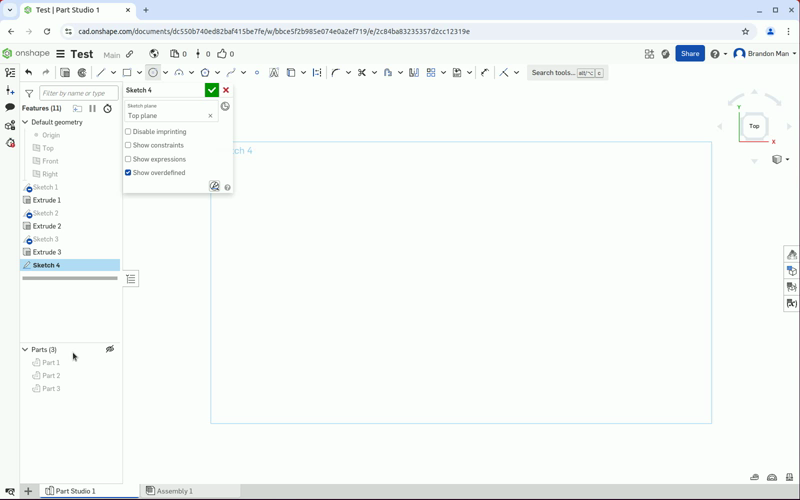
key_down(shift)
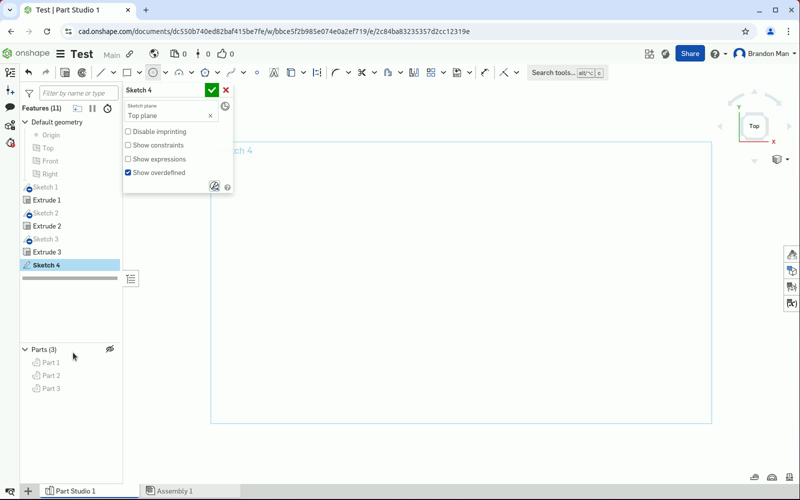
mouse_move(548, 282)
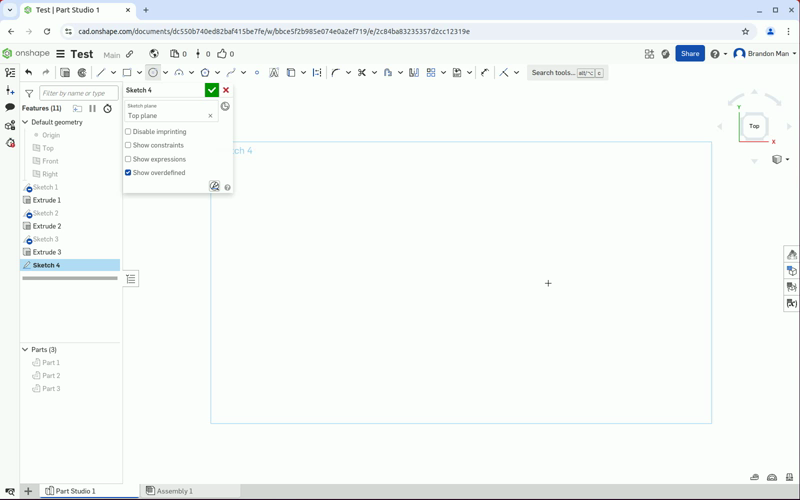
click(548, 282)
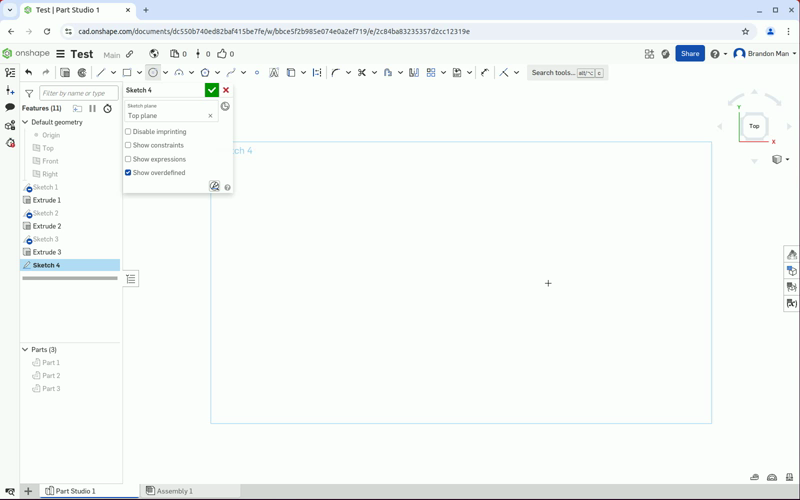
key_up(shift)
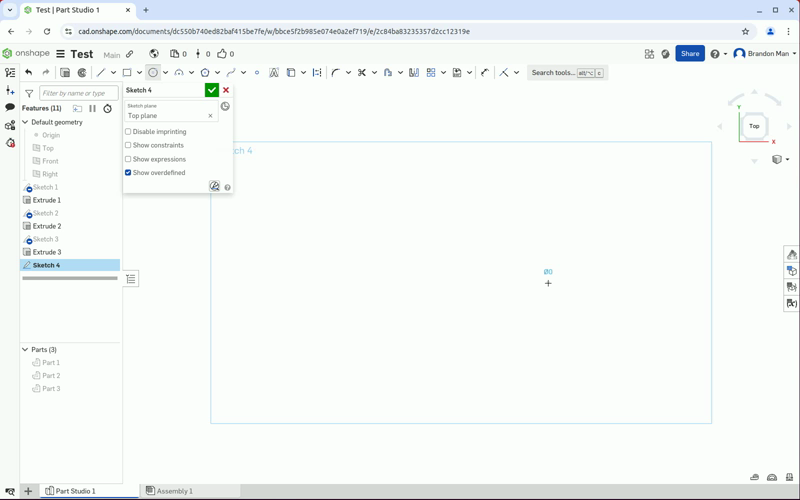
mouse_move(558, 282)
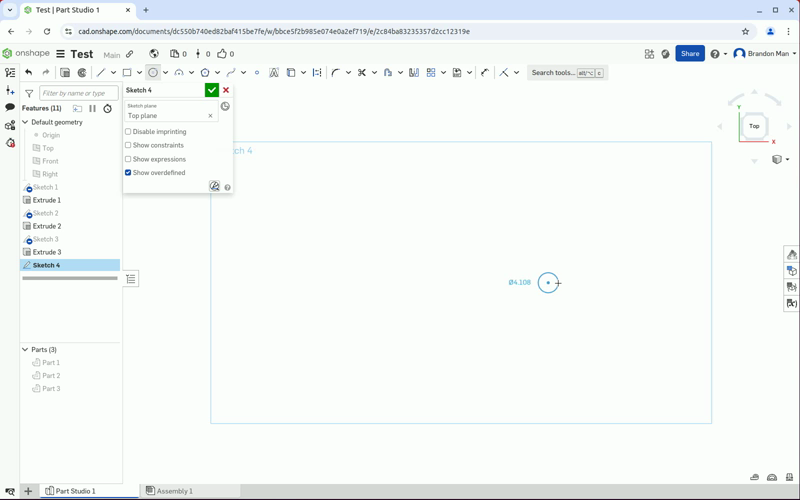
click(558, 282)
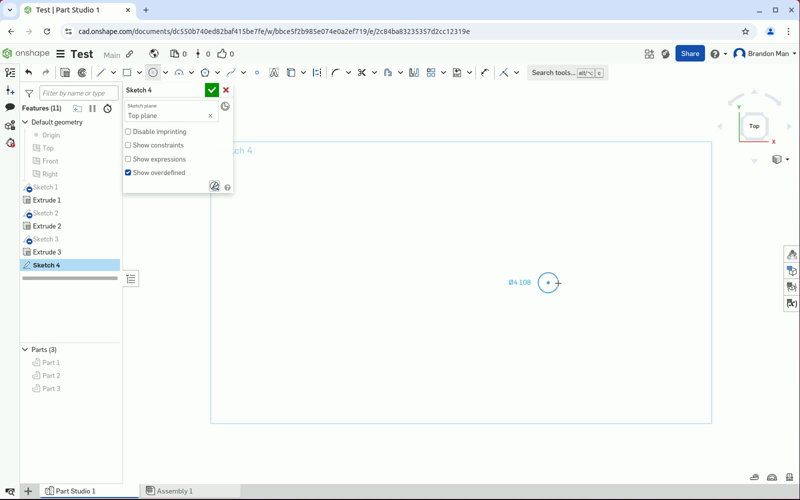
key(esc)
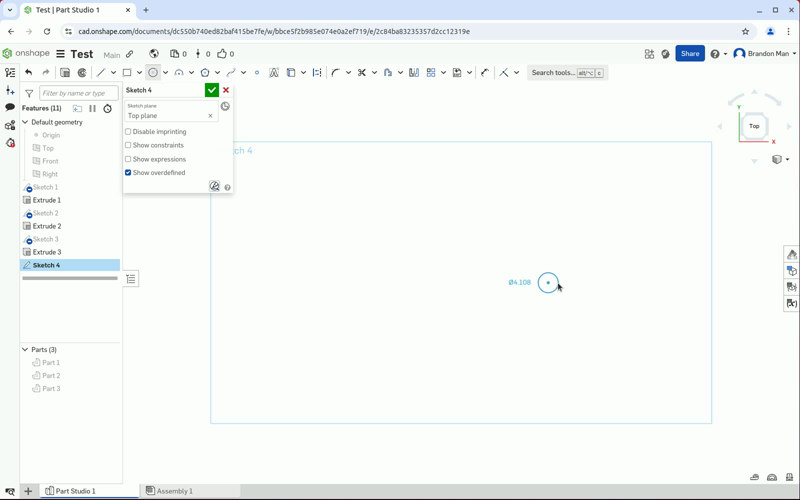
mouse_move(543, 285)
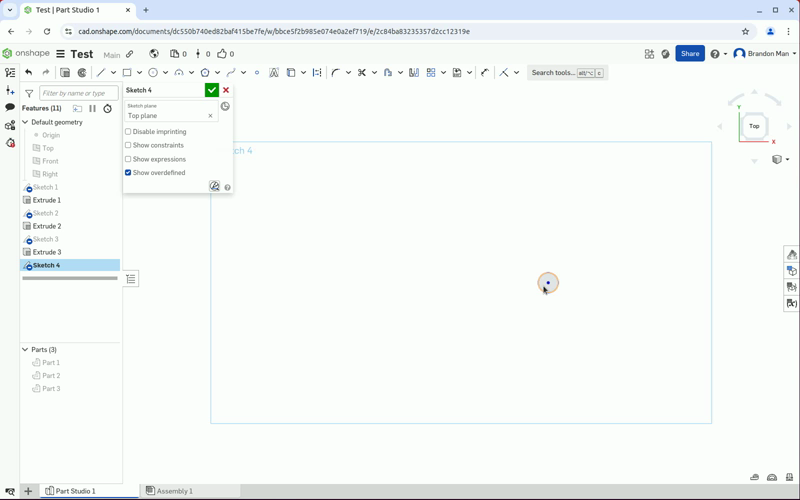
scroll(6)
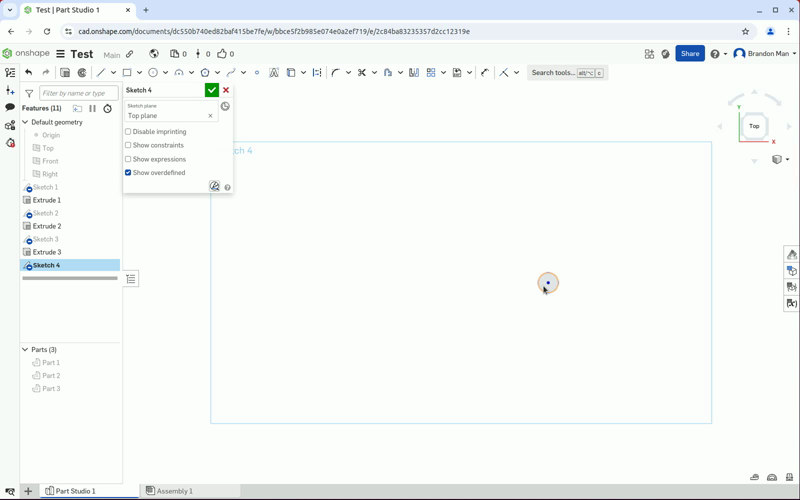
scroll(6)
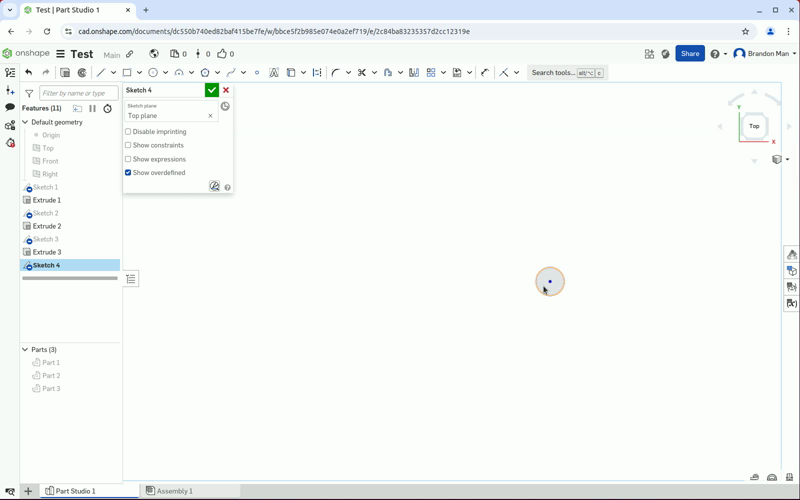
scroll(6)
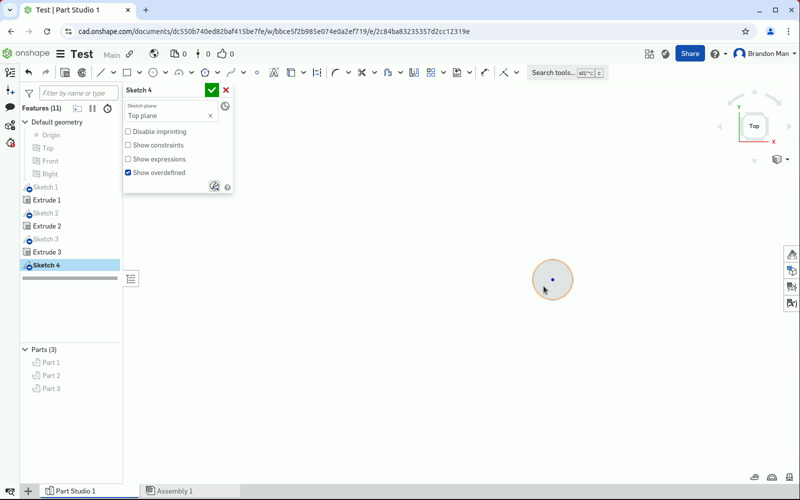
scroll(6)
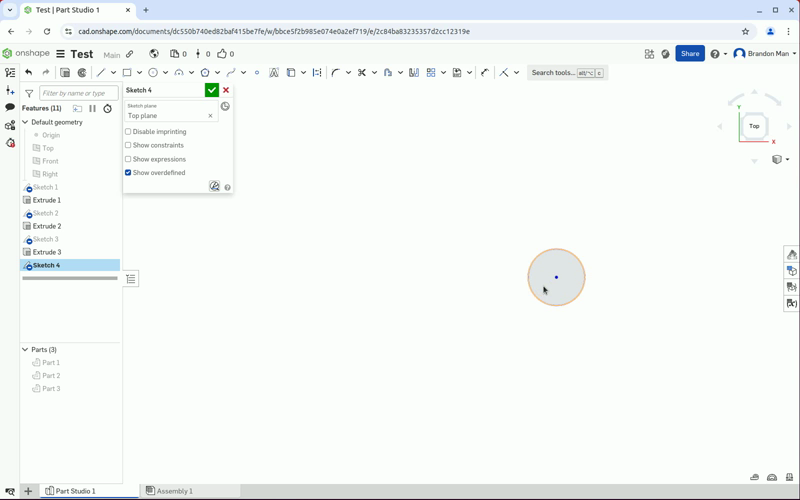
scroll(6)
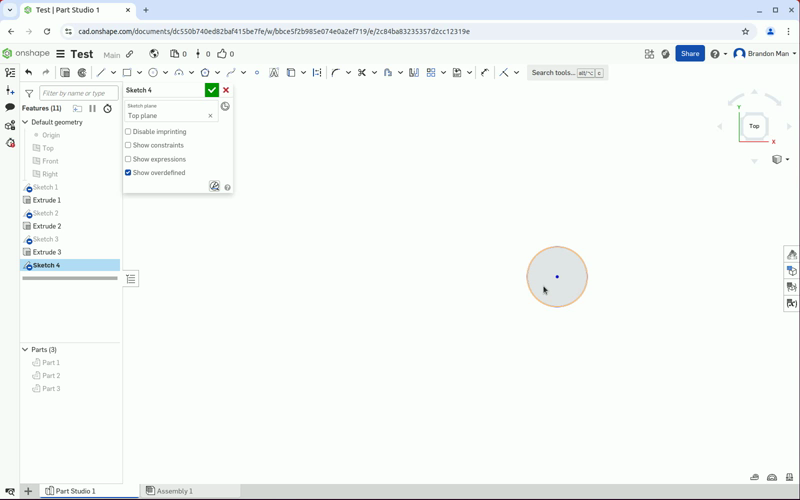
scroll(6)
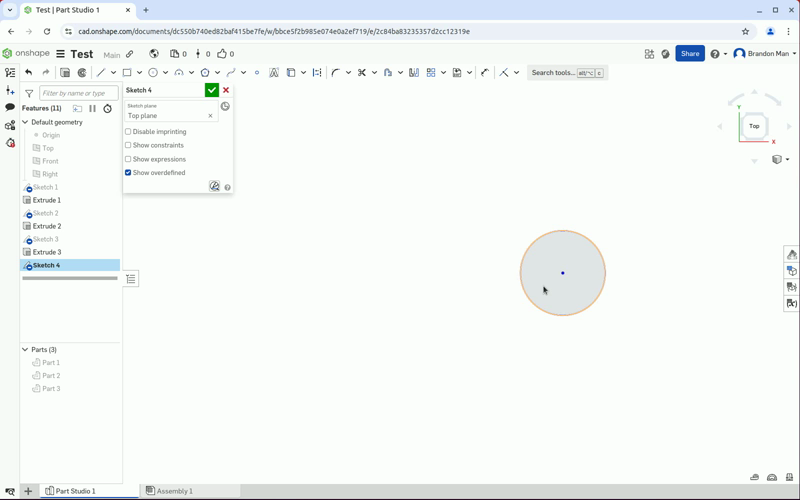
scroll(6)
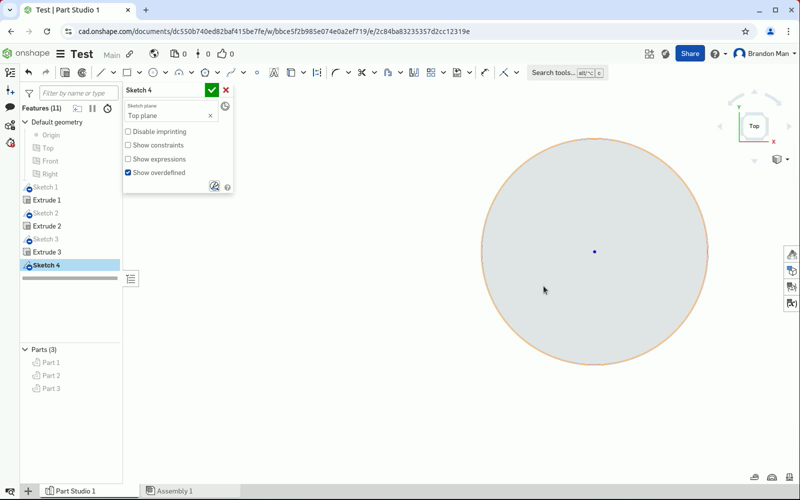
click(543, 285)
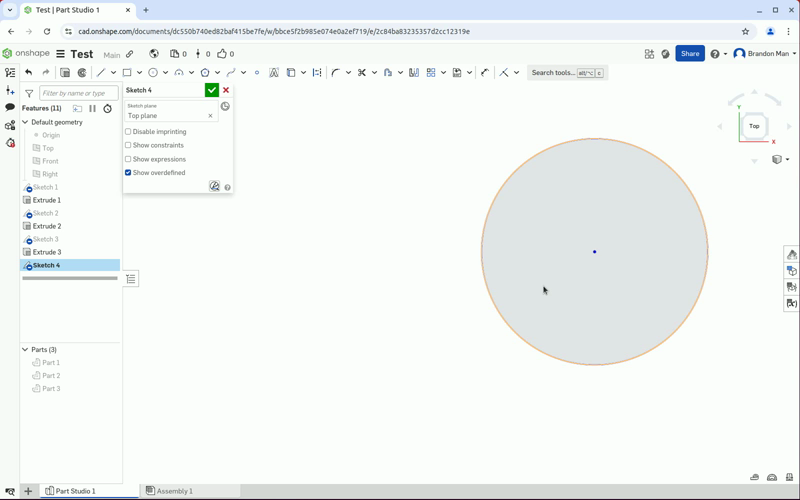
scroll(-6)
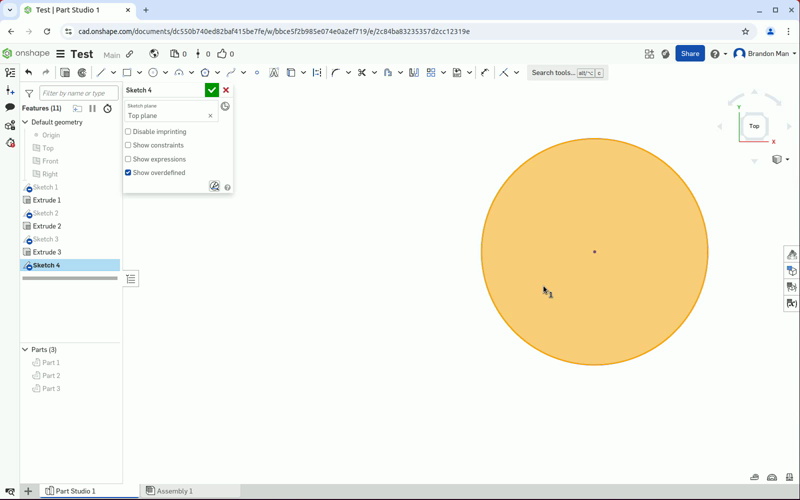
scroll(-6)
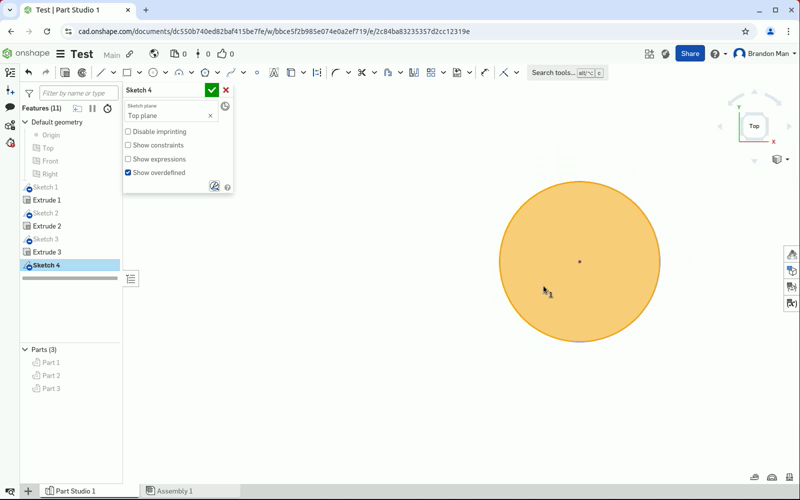
scroll(-6)
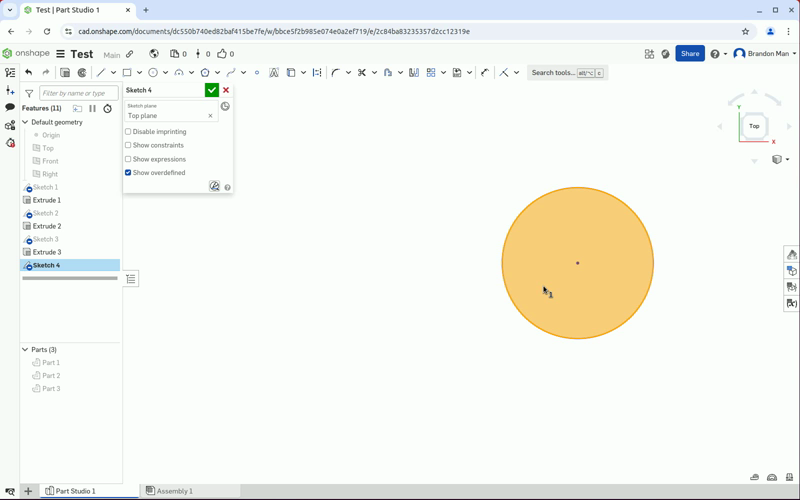
scroll(-6)
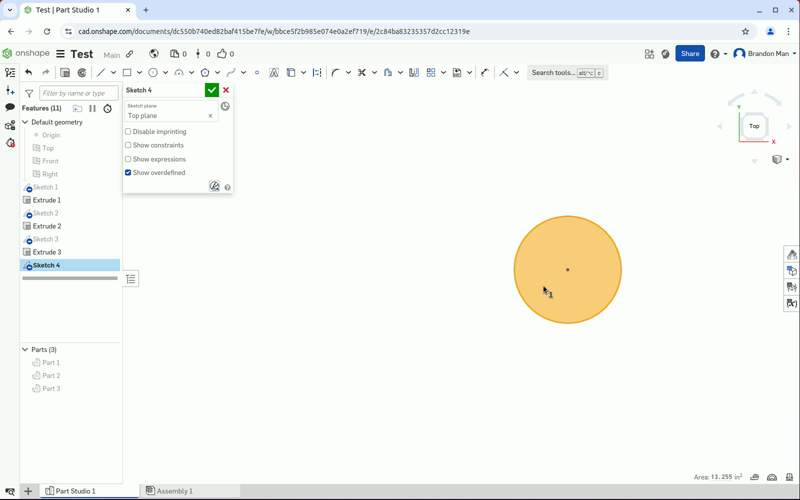
scroll(-6)
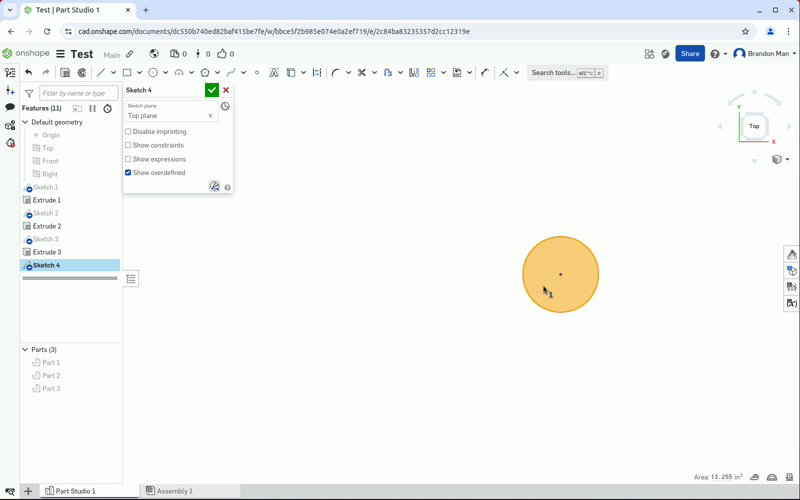
scroll(-6)
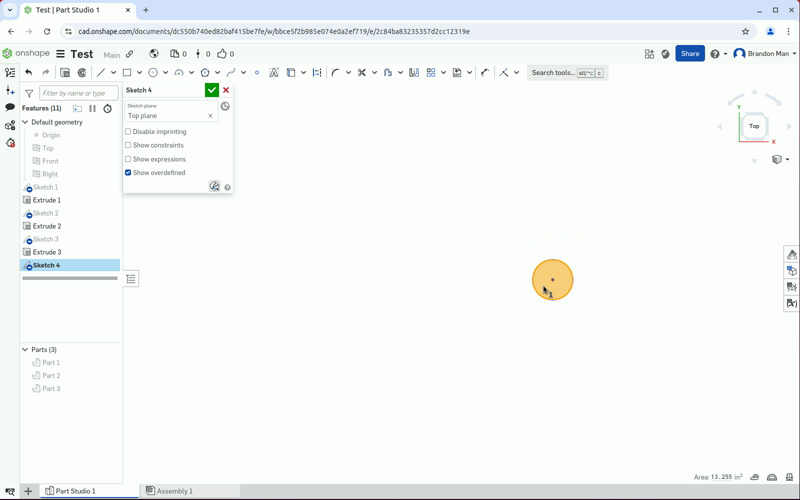
scroll(-6)
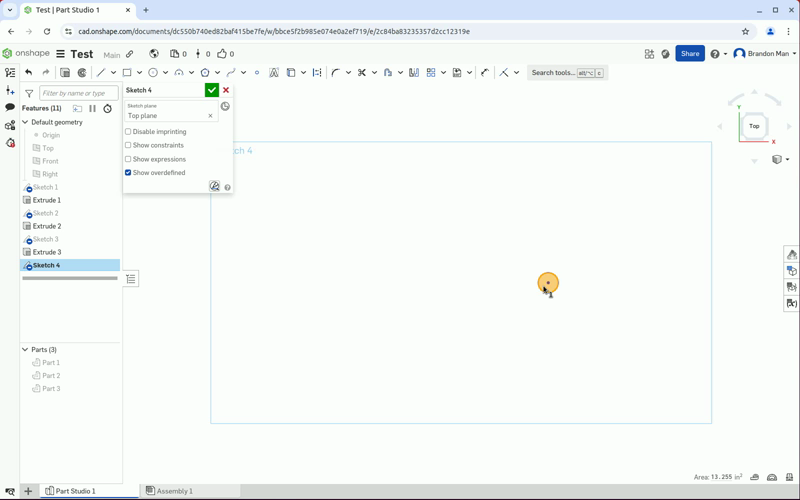
mouse_move(73, 352)
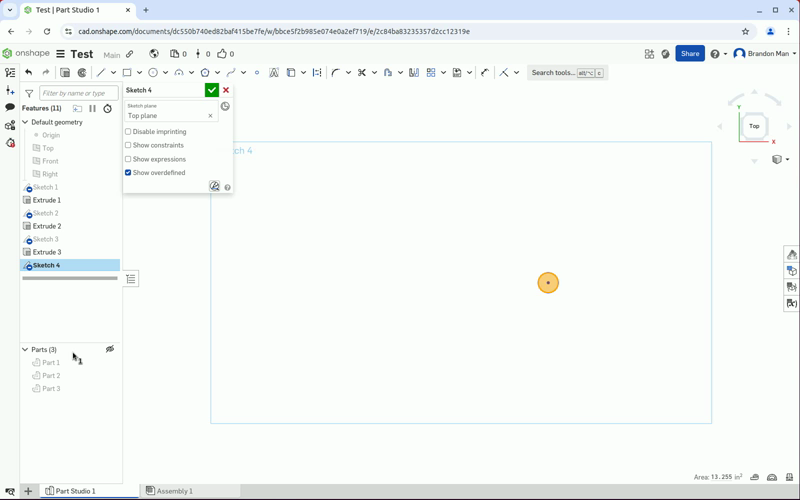
key(shift+y)
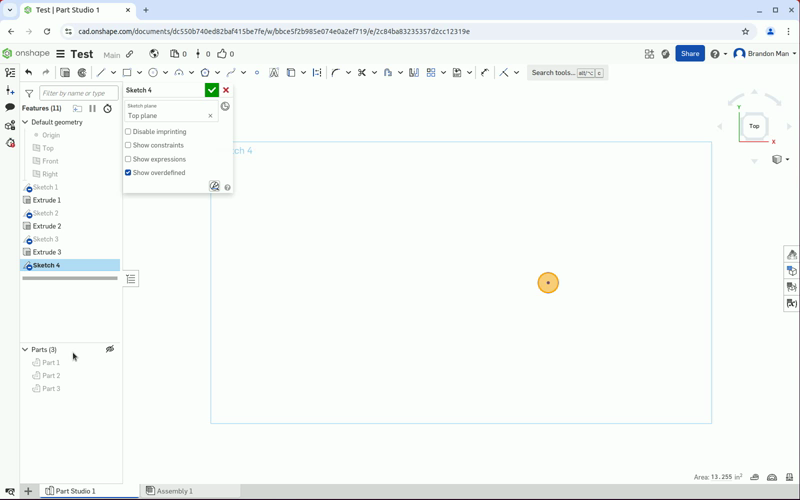
key(shift+e)
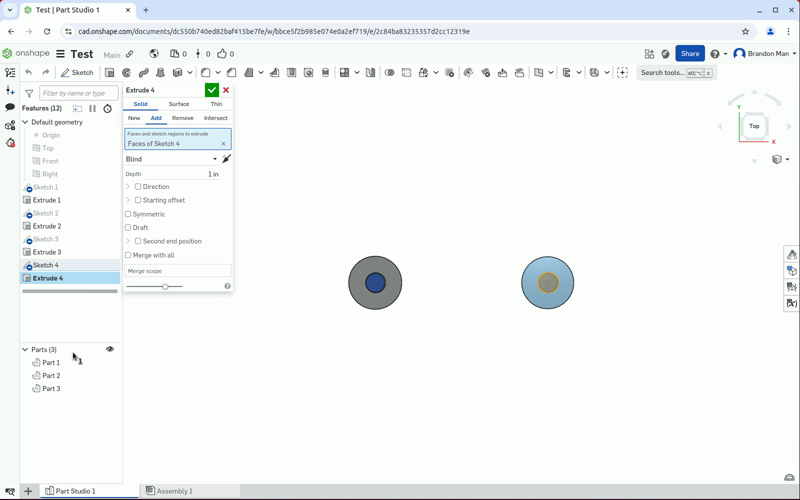
mouse_move(143, 106)
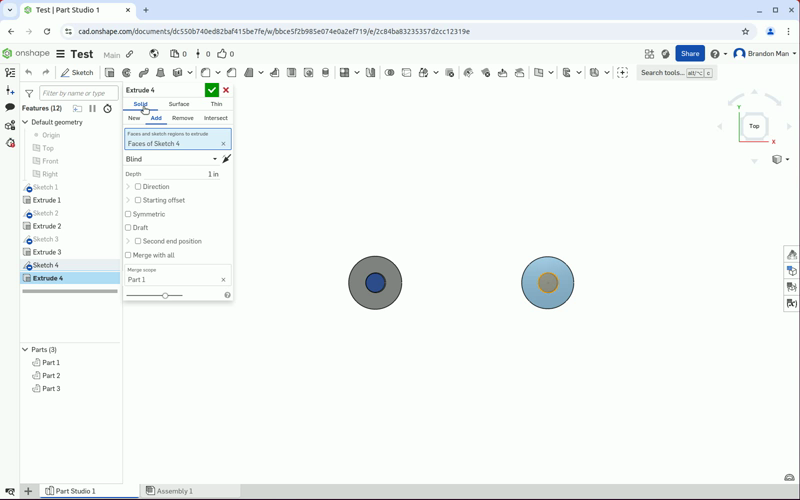
click(143, 106)
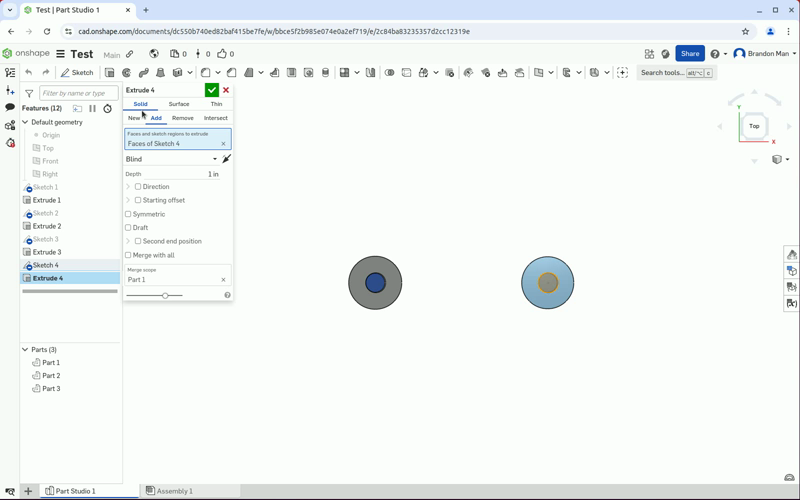
mouse_move(137, 120)
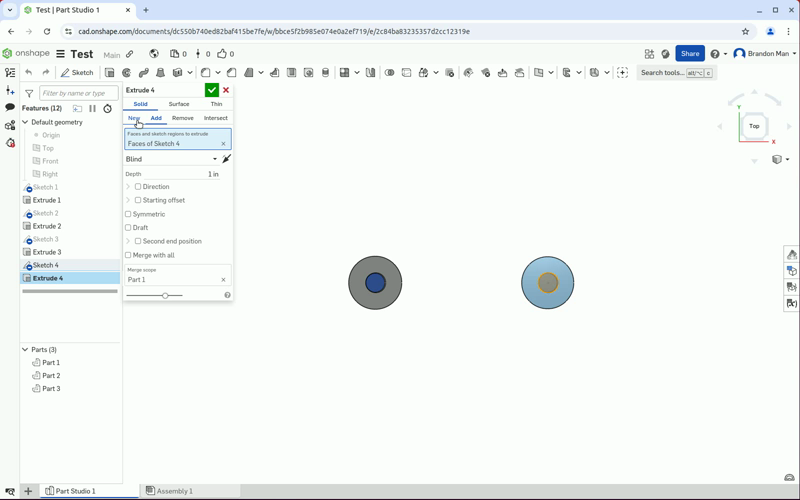
click(137, 120)
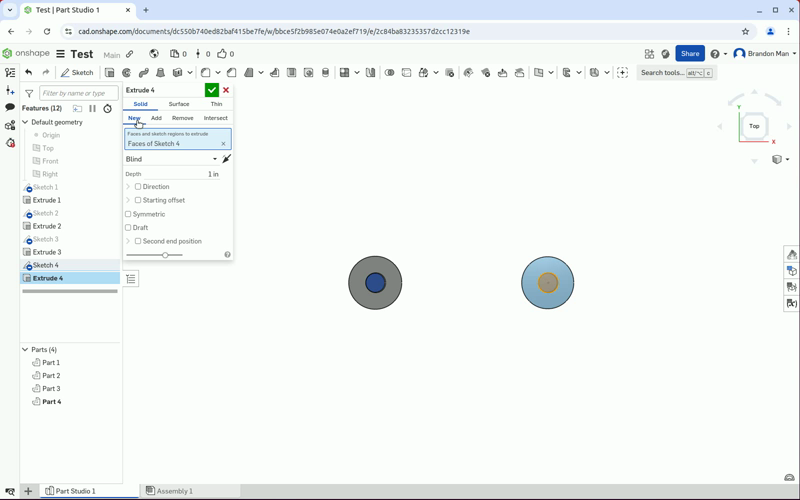
key(tab, 4)
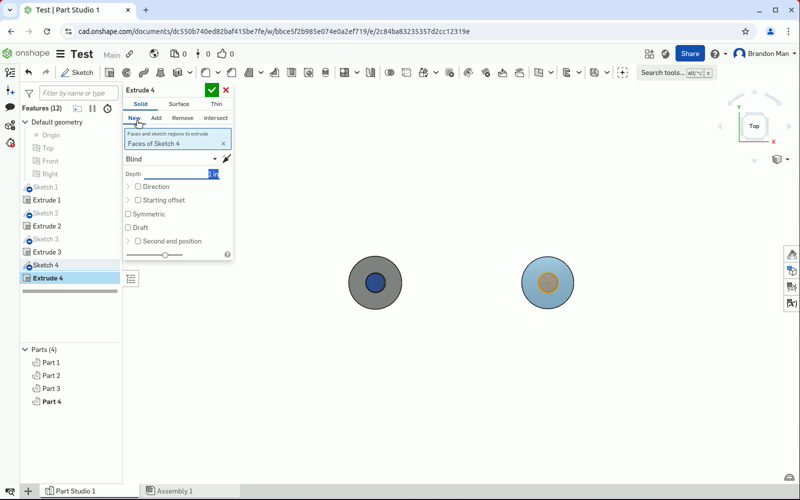
text(0.963)
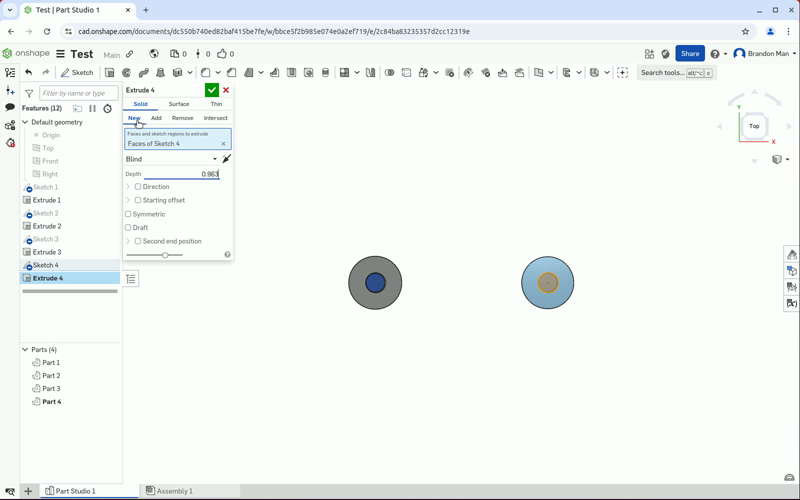
key(enter)
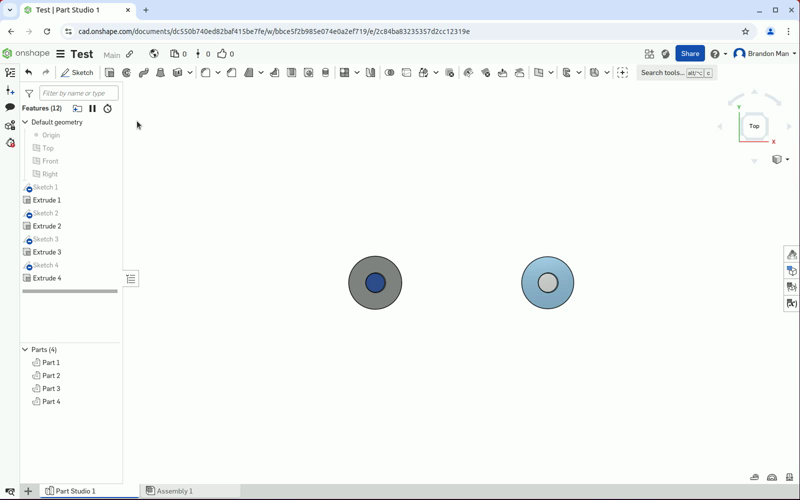
key(shift+h)
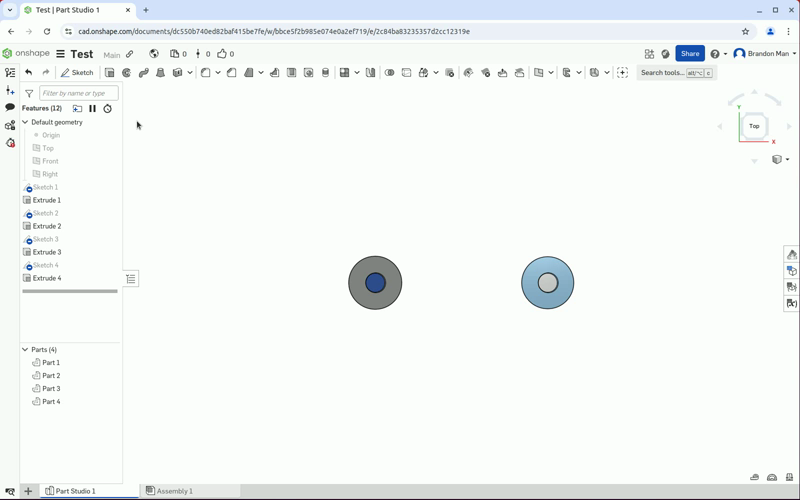
key(shift+h)
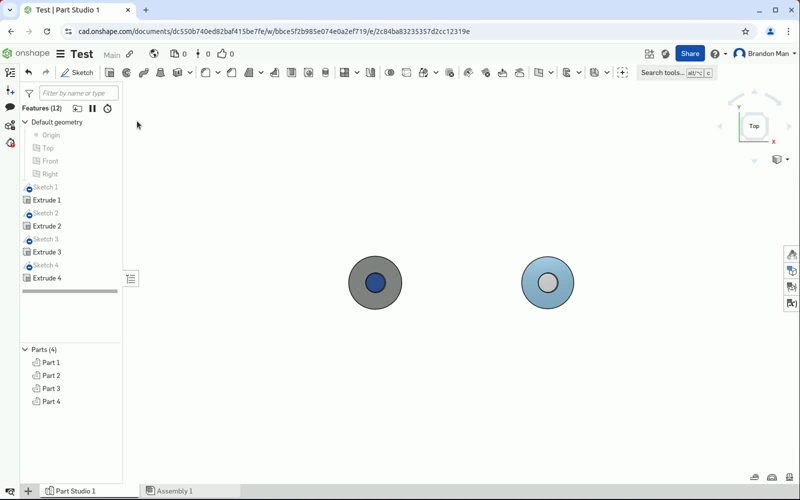
key(shift+7)
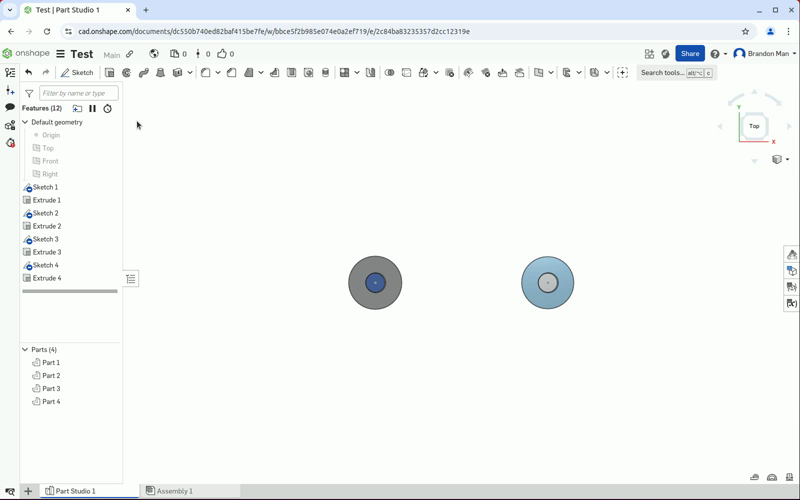
key(up, 3)
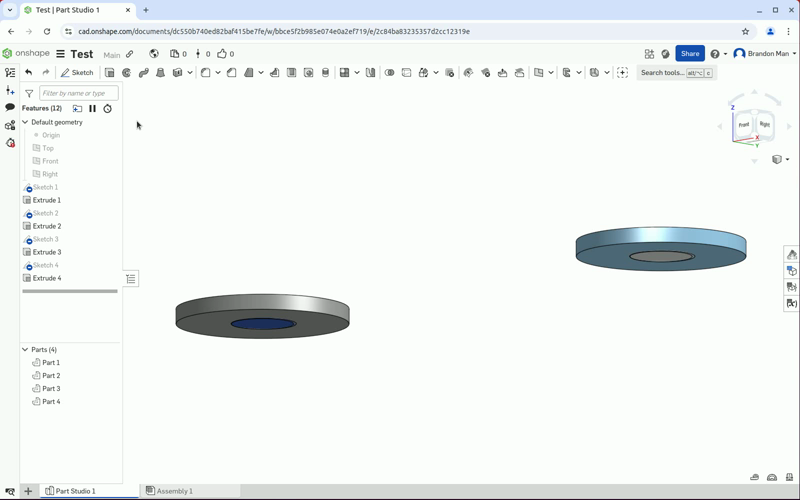
key(left, 3)
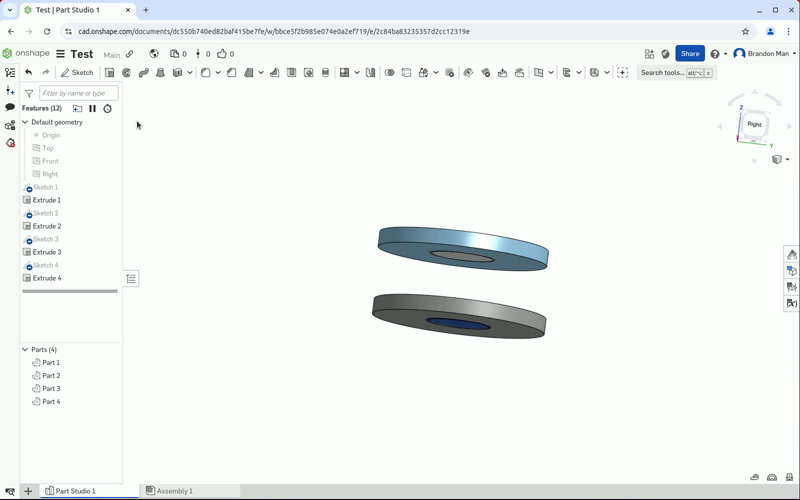
key(right, 3)
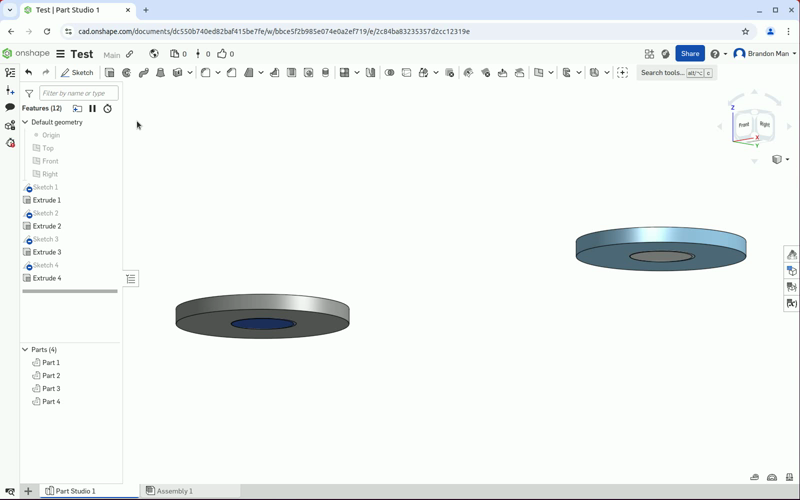
key(down, 3)
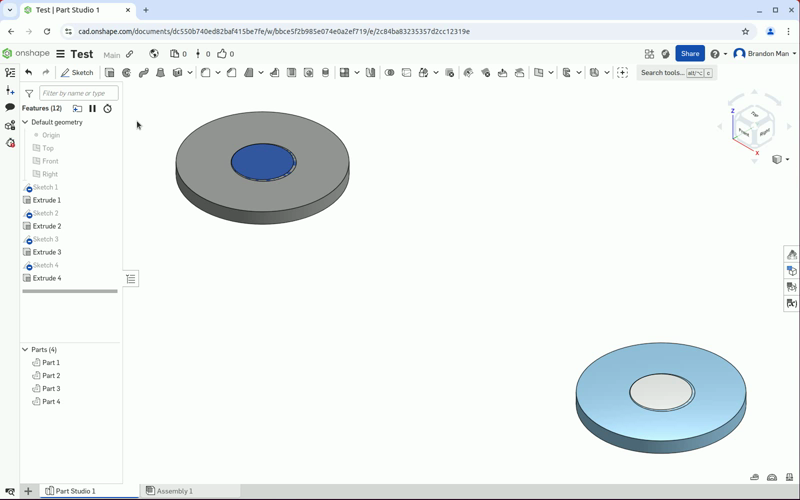
mouse_move(73, 189)
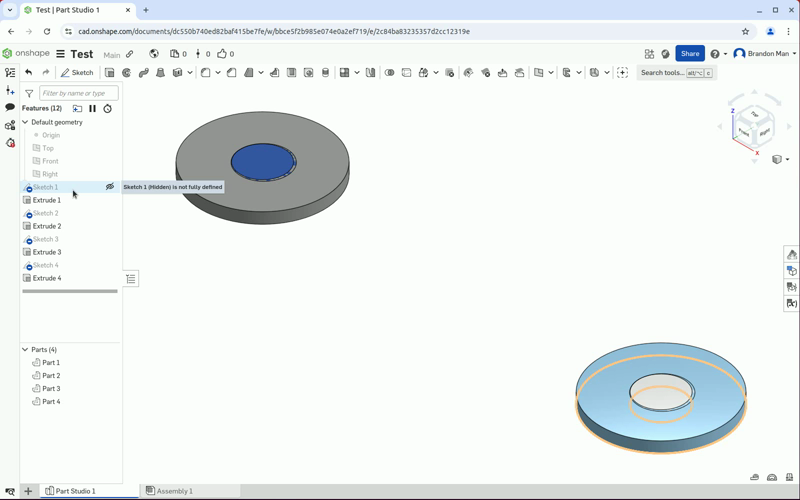
click(73, 189)